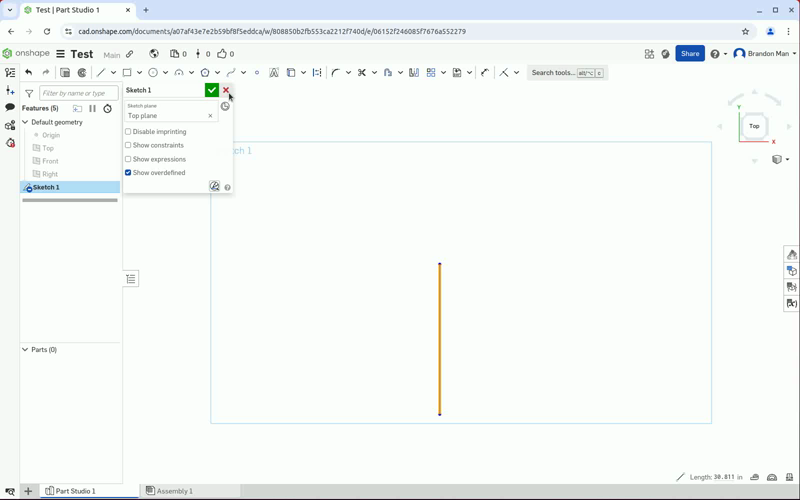
key(shift+h)
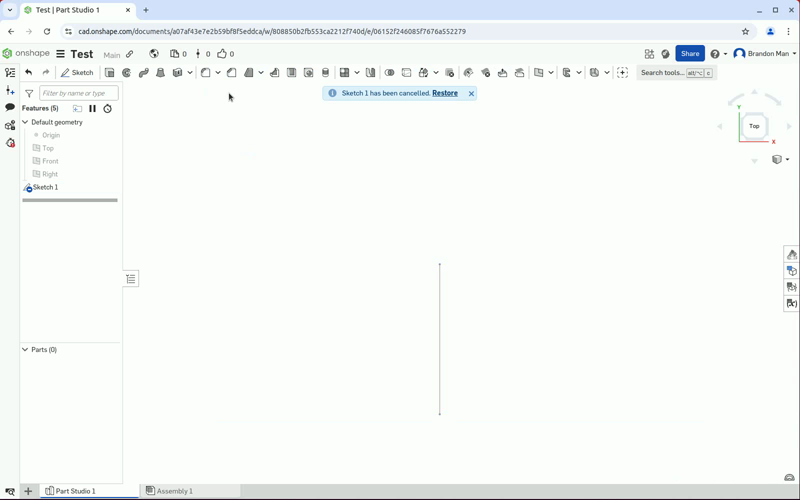
key(shift+s)
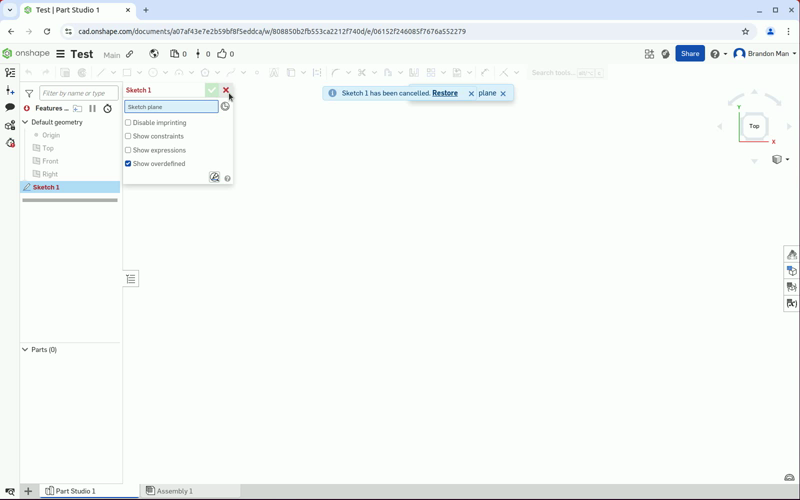
mouse_move(73, 150)
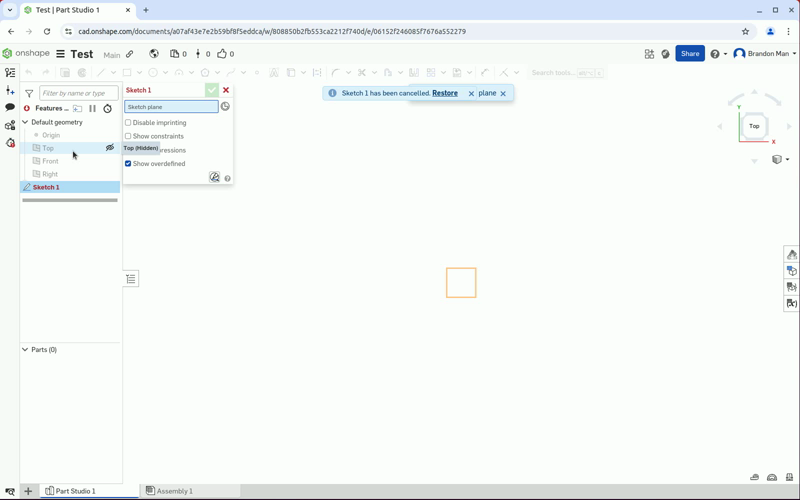
click(73, 150)
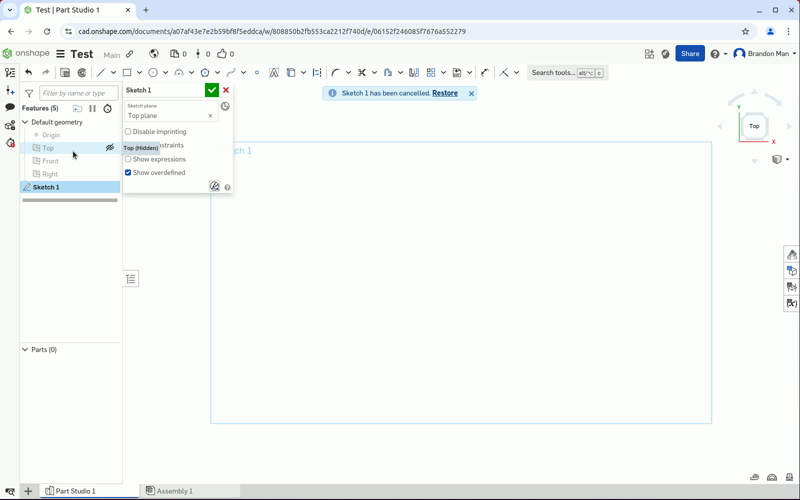
mouse_move(73, 352)
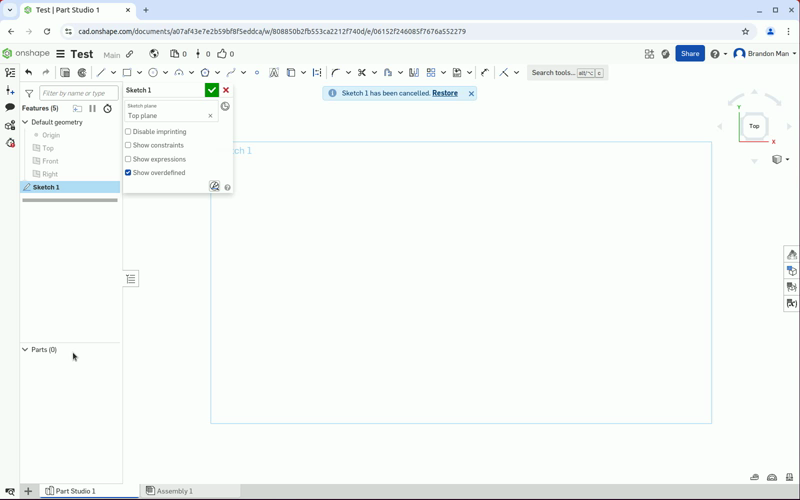
key(y)
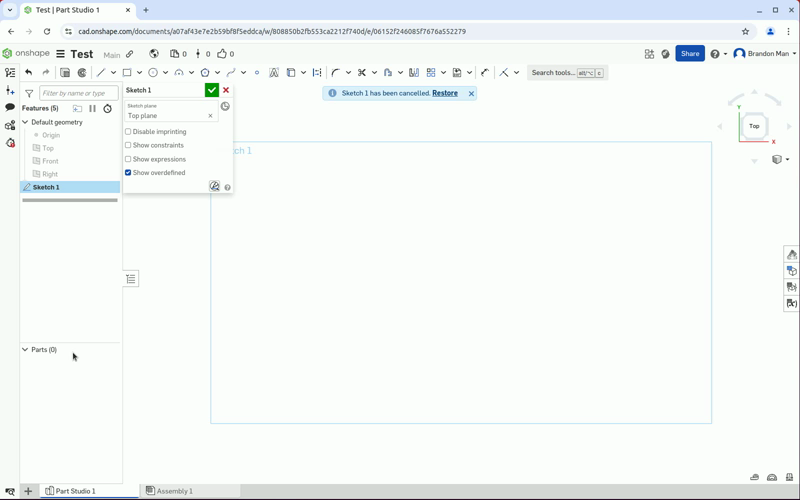
key(c)
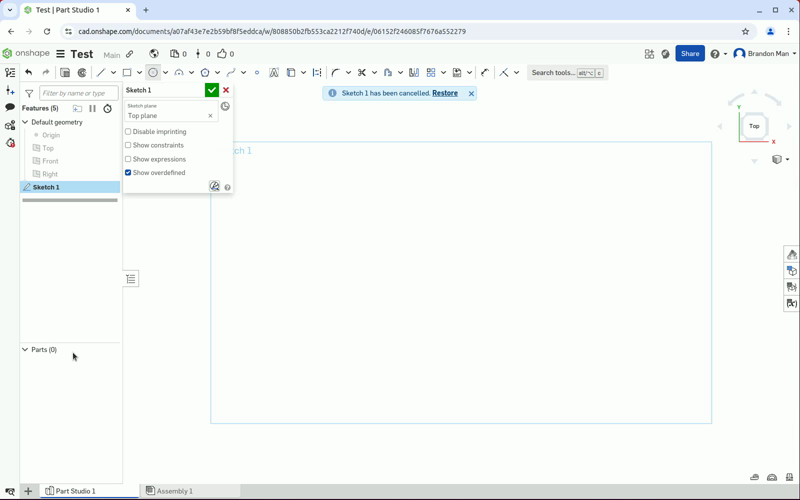
key_down(shift)
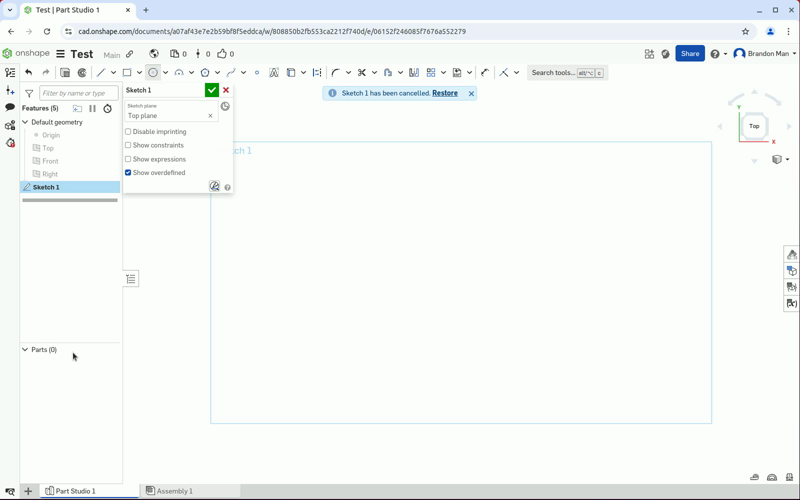
mouse_move(461, 282)
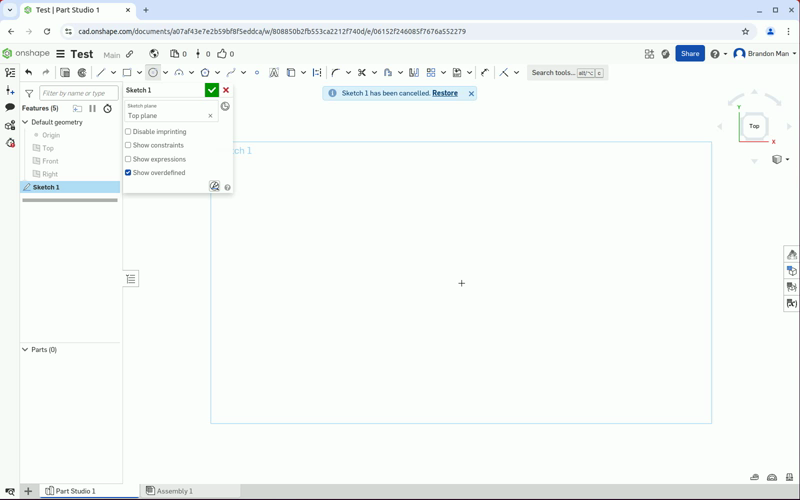
click(461, 282)
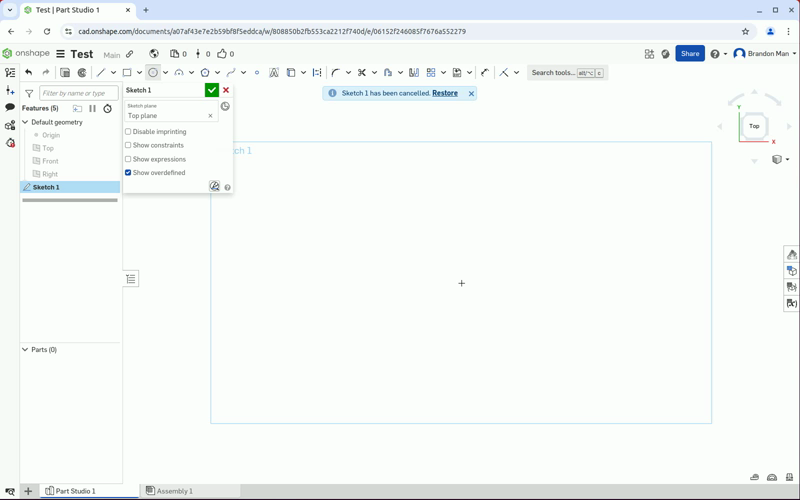
key_up(shift)
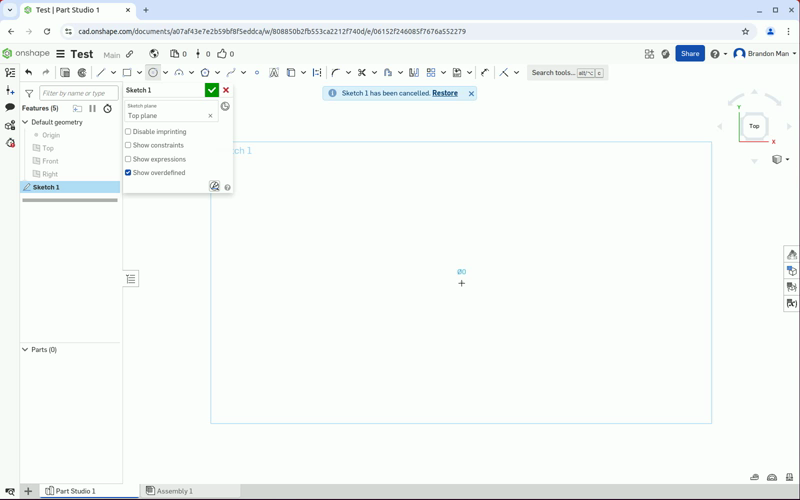
mouse_move(463, 282)
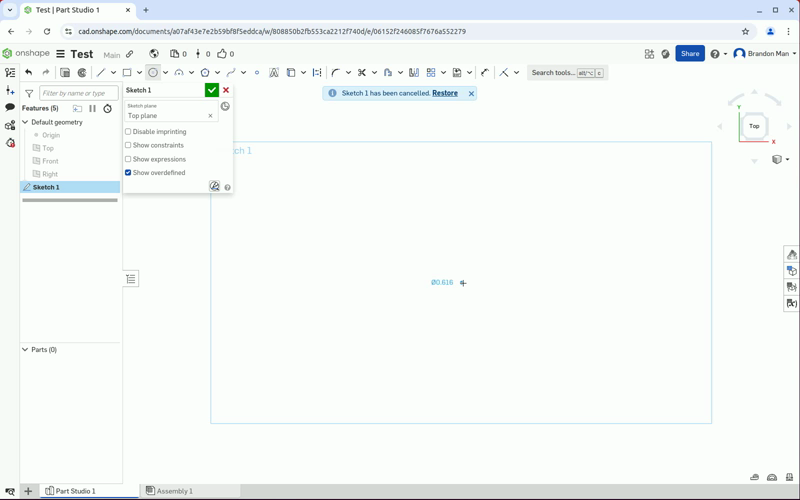
scroll(6)
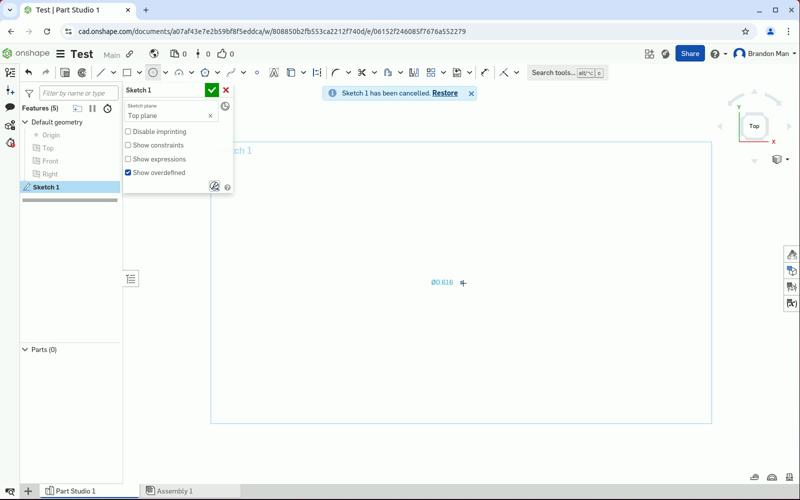
scroll(6)
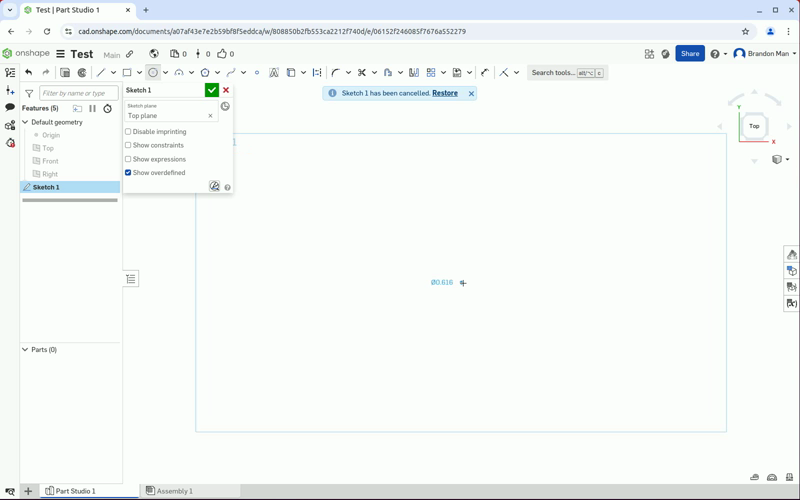
scroll(6)
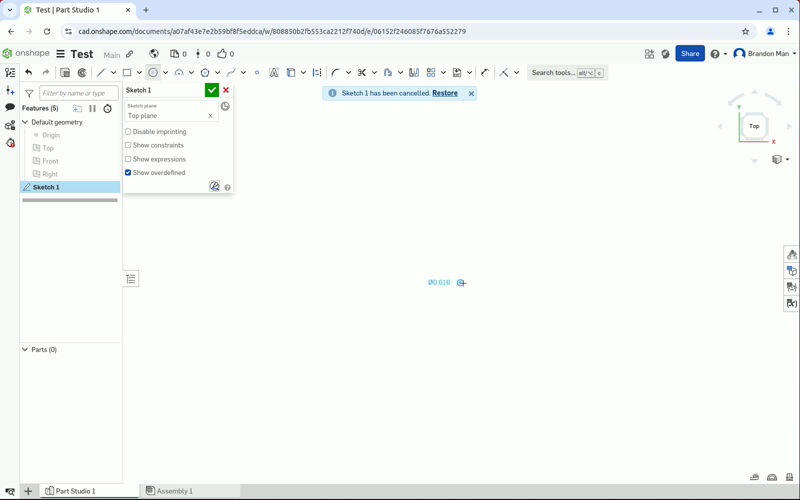
scroll(6)
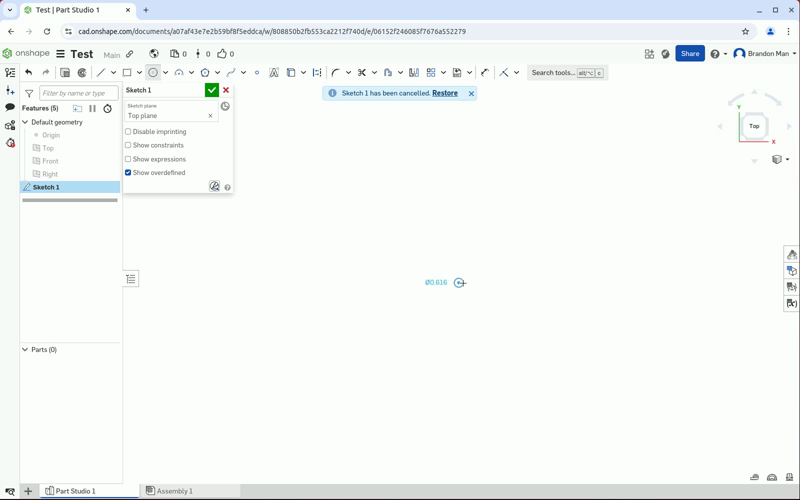
scroll(6)
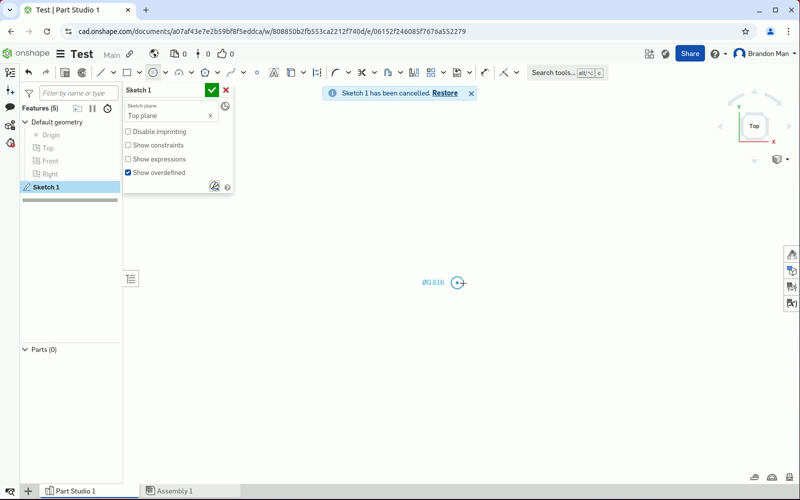
scroll(6)
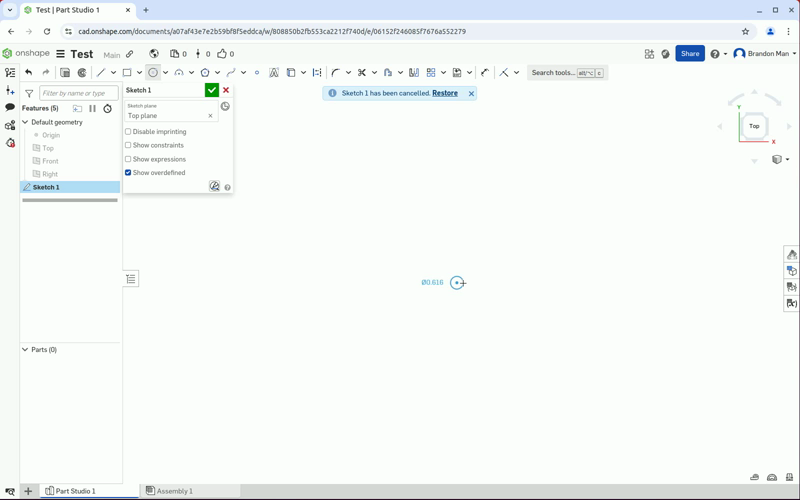
scroll(6)
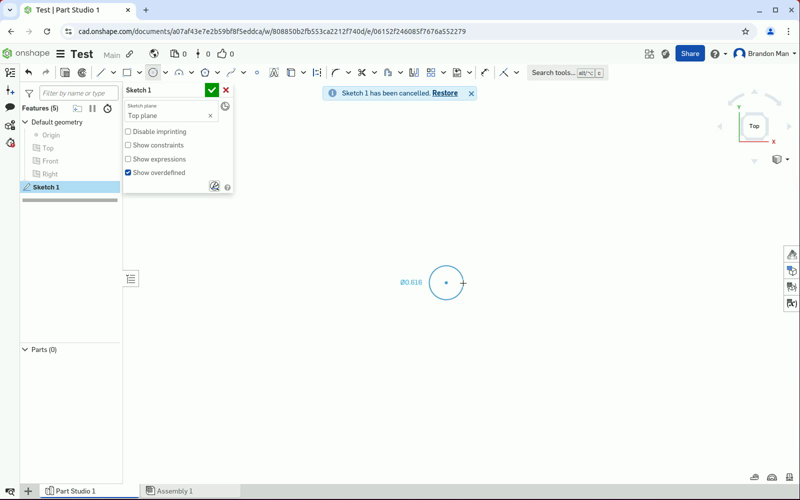
click(463, 282)
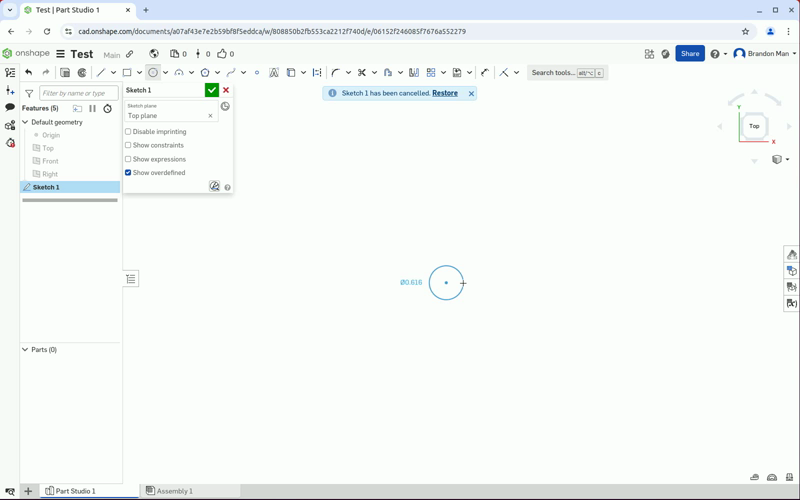
scroll(-6)
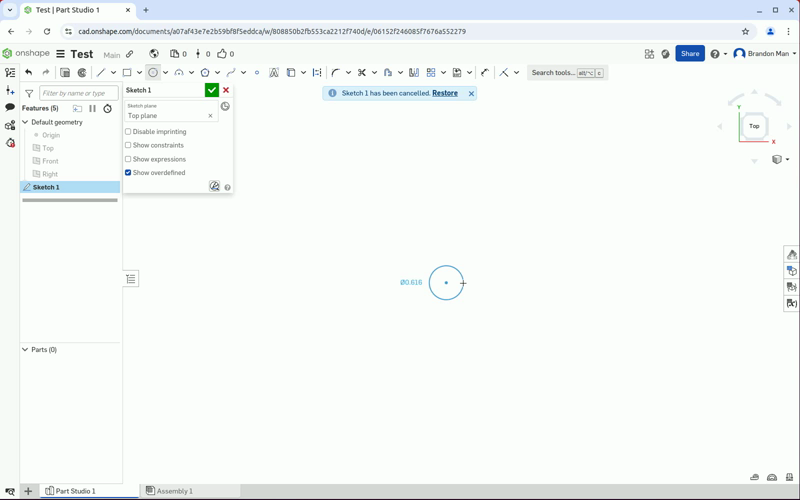
scroll(-6)
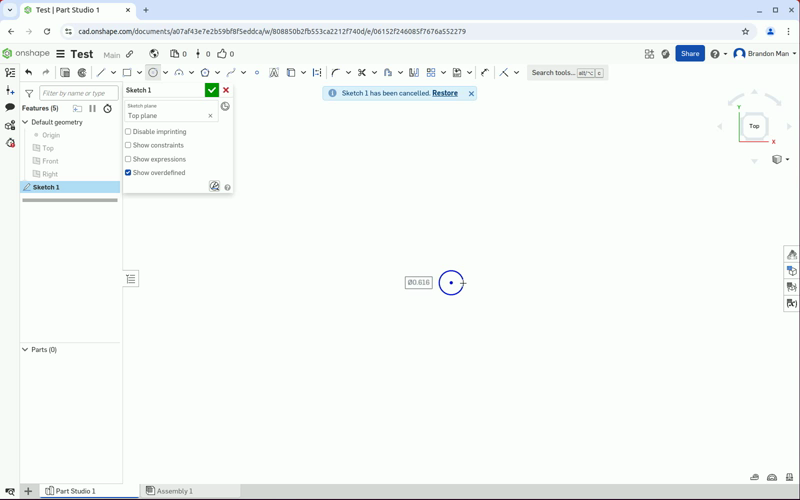
scroll(-6)
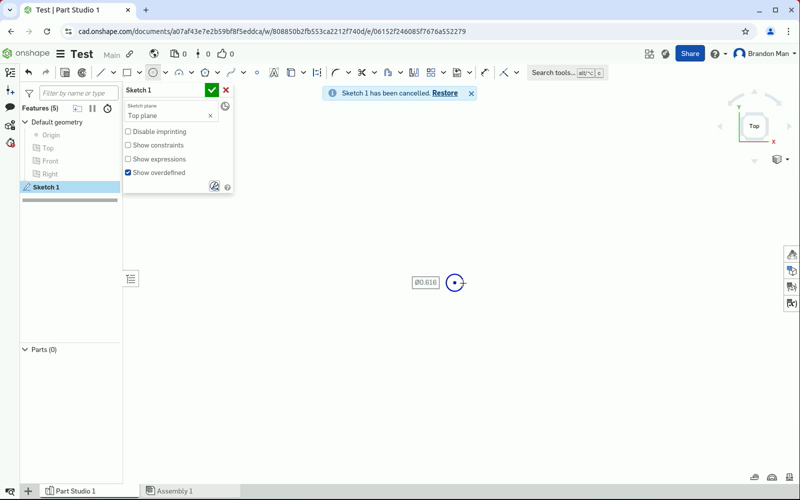
scroll(-6)
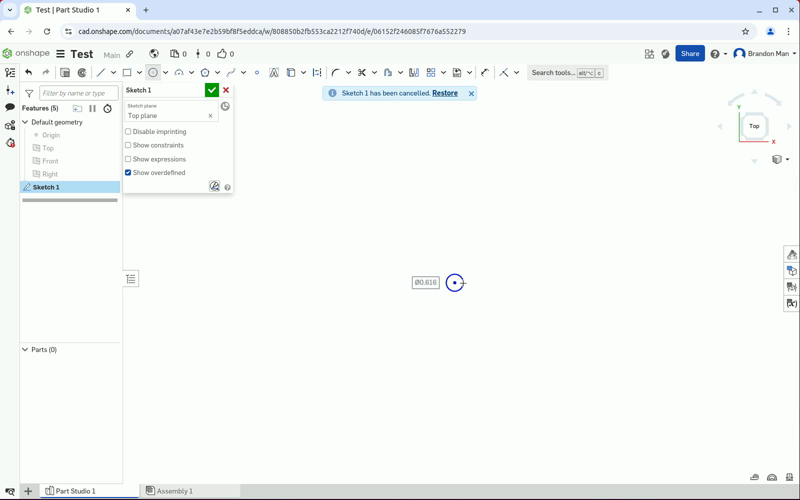
scroll(-6)
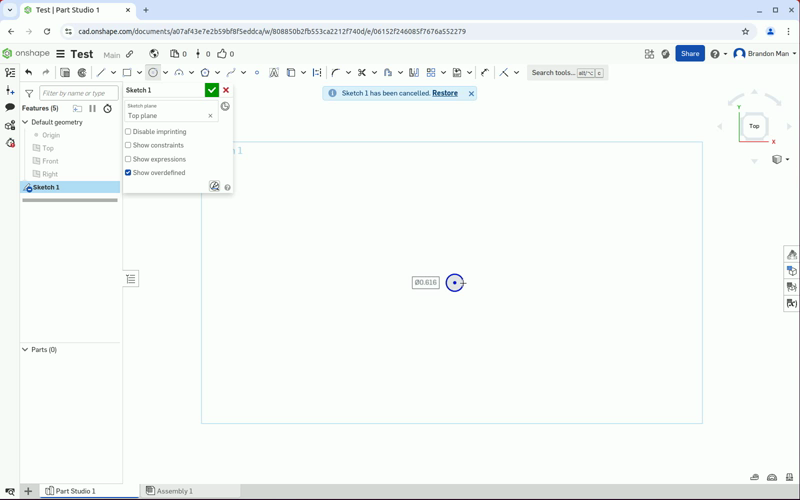
scroll(-6)
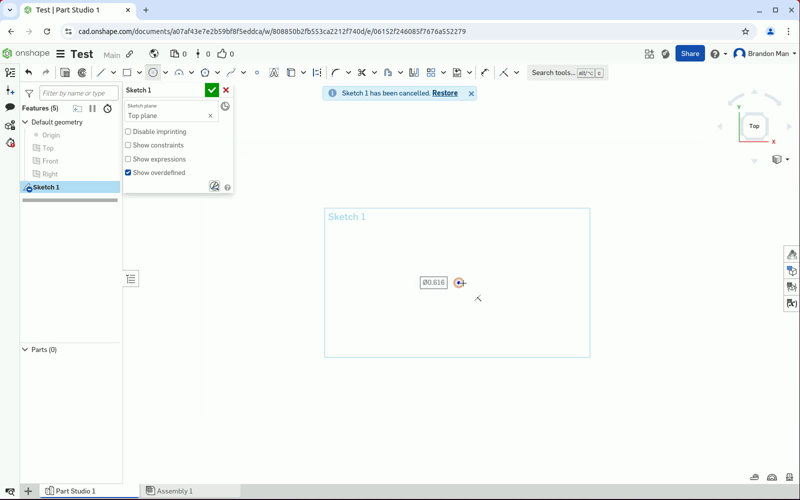
scroll(-6)
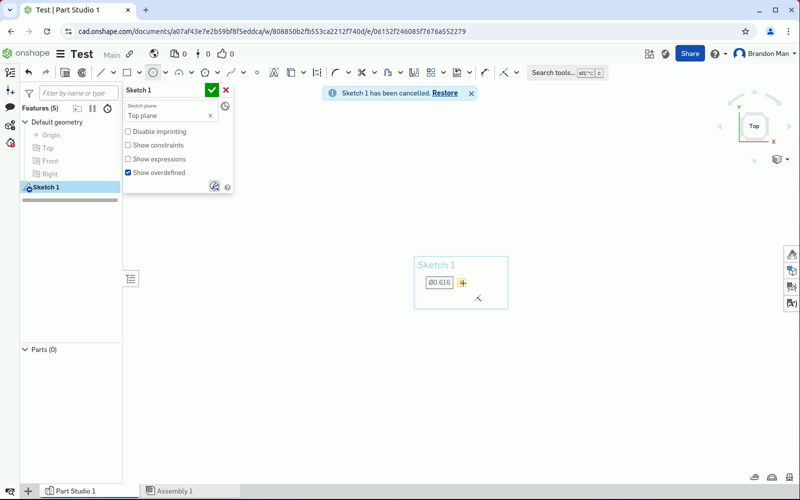
key(esc)
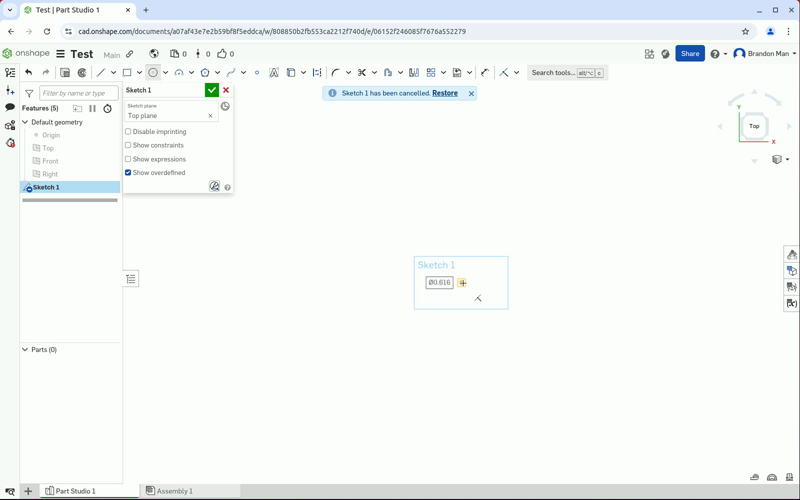
mouse_move(461, 283)
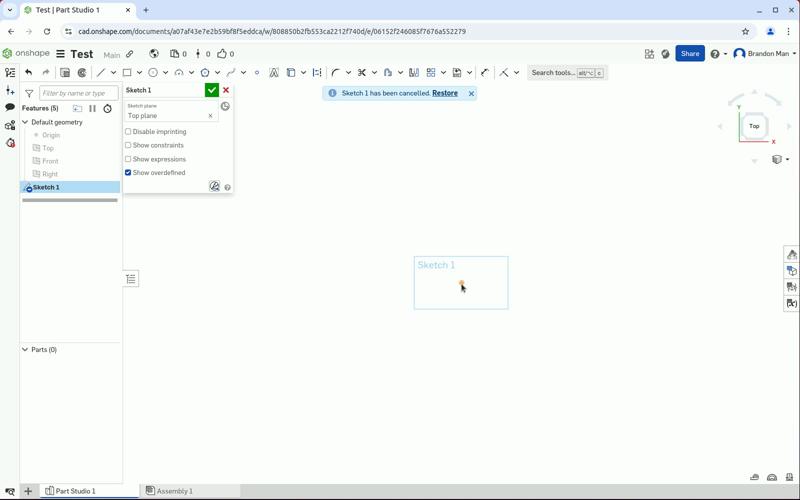
scroll(6)
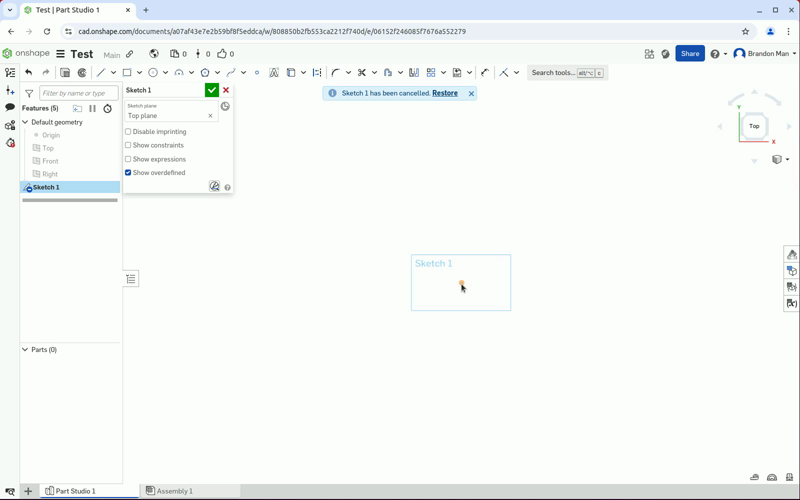
scroll(6)
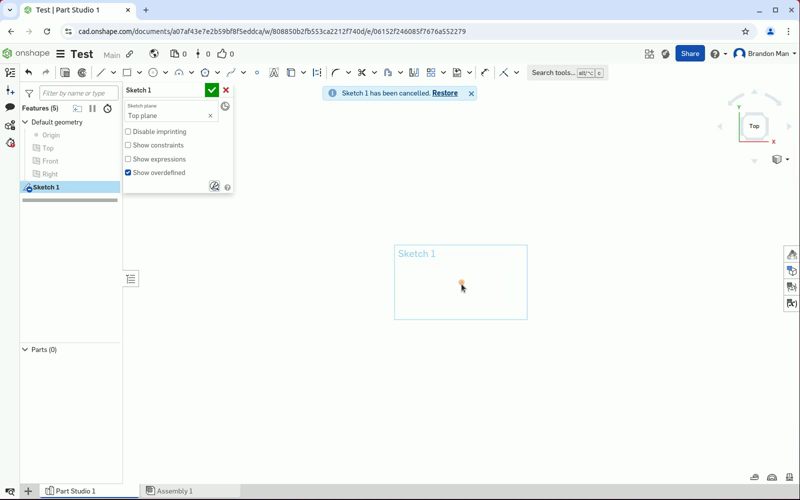
scroll(6)
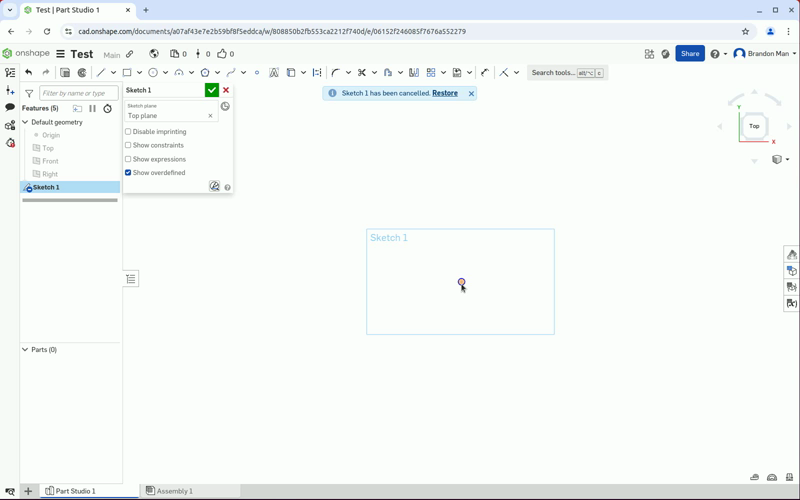
scroll(6)
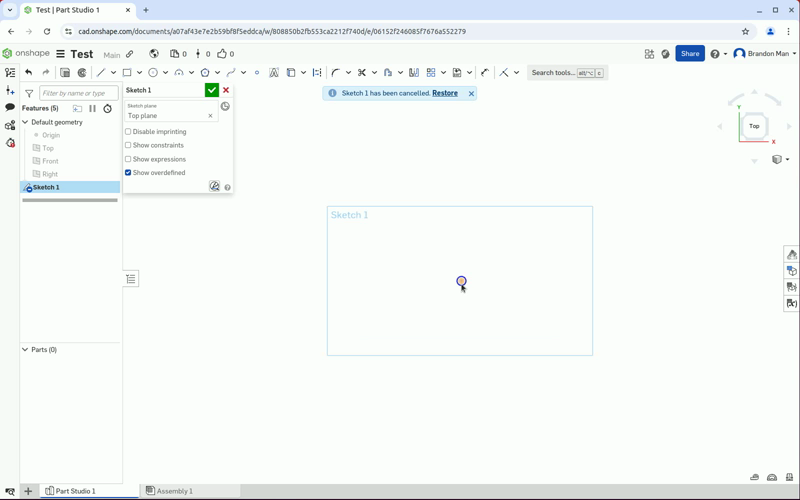
scroll(6)
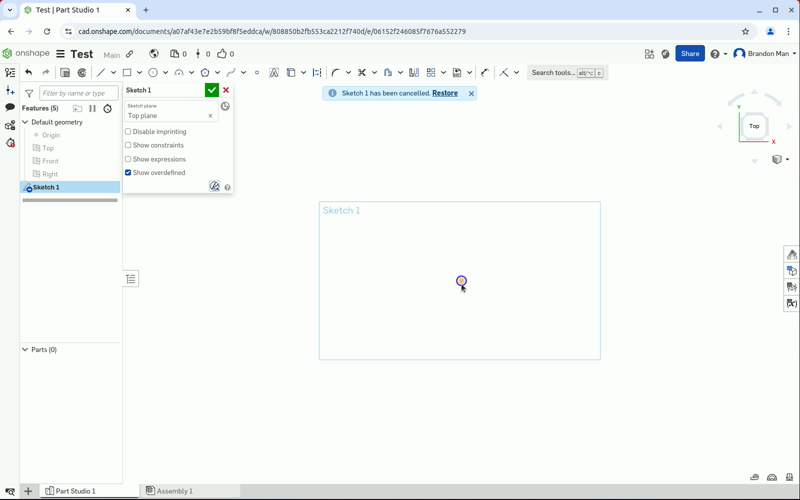
scroll(6)
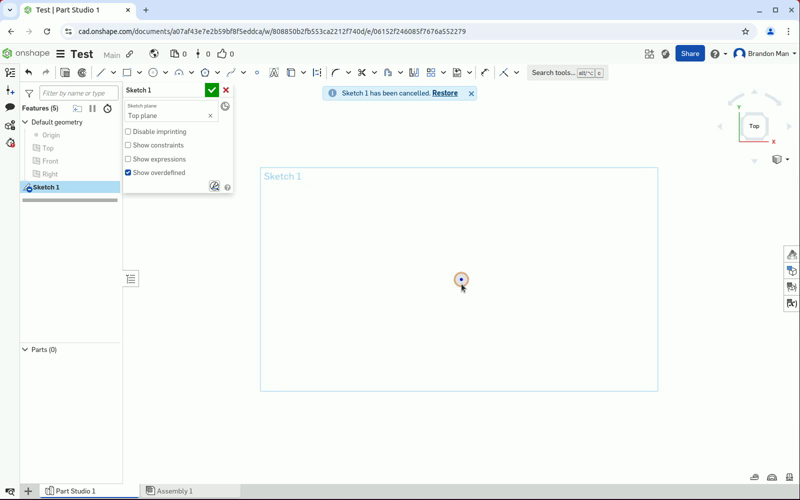
scroll(6)
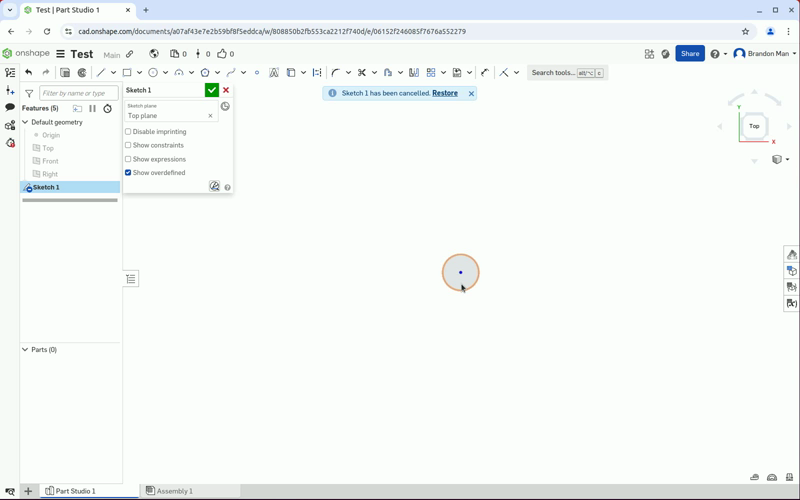
click(461, 283)
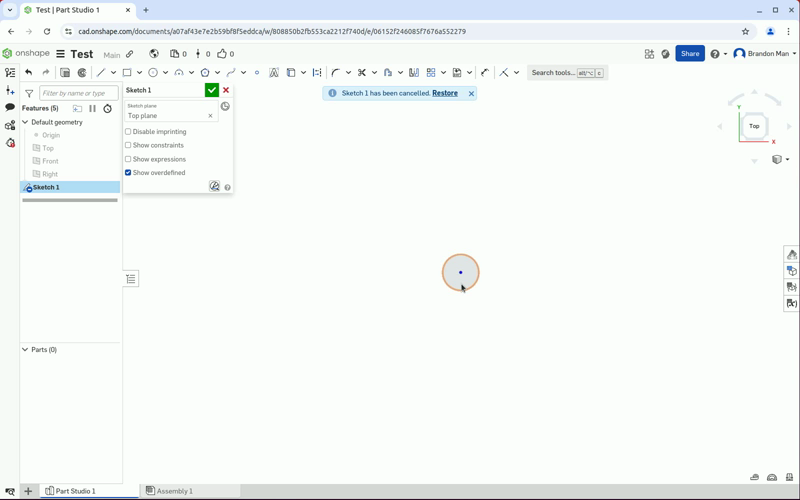
scroll(-6)
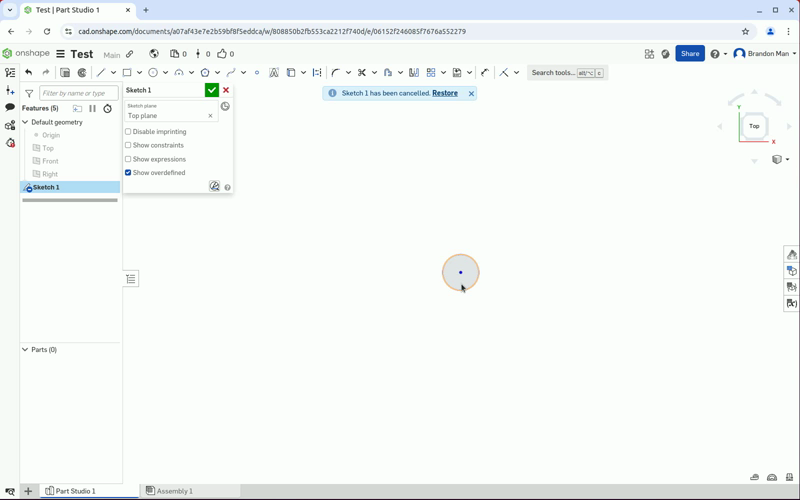
scroll(-6)
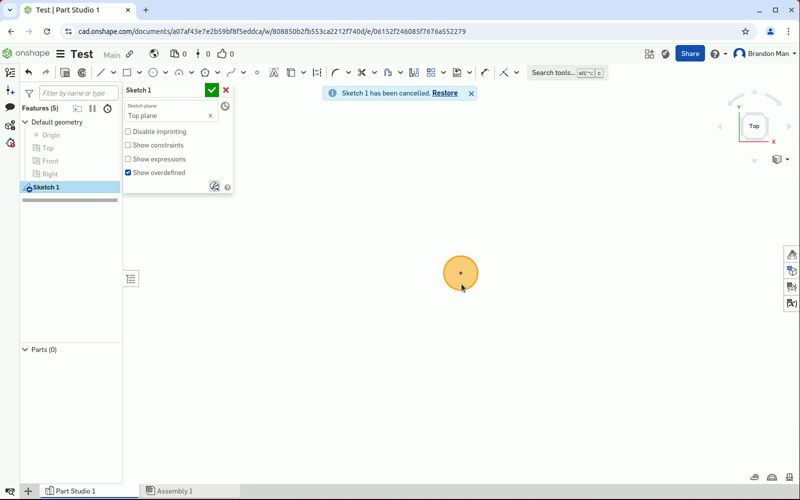
scroll(-6)
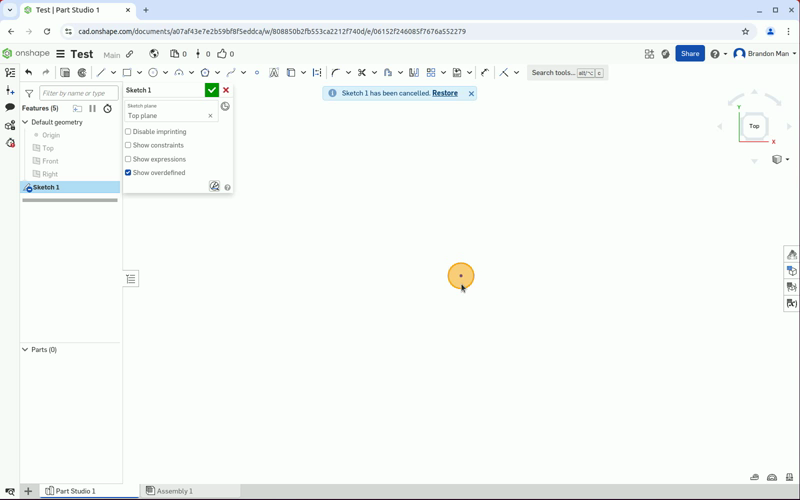
scroll(-6)
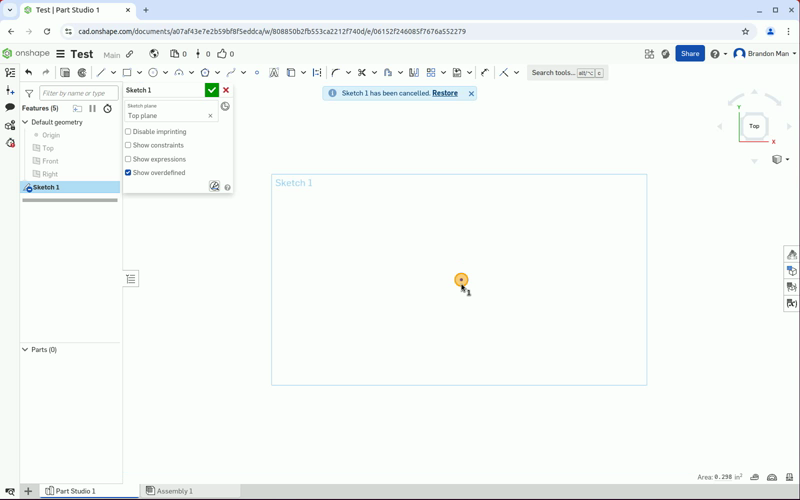
scroll(-6)
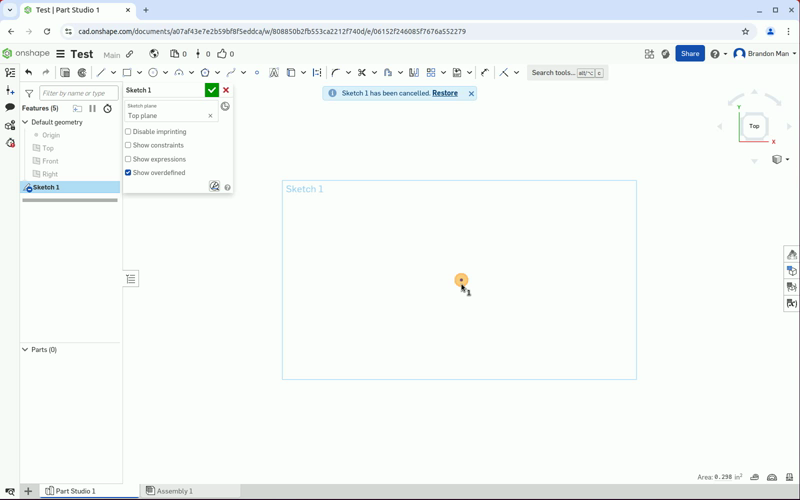
scroll(-6)
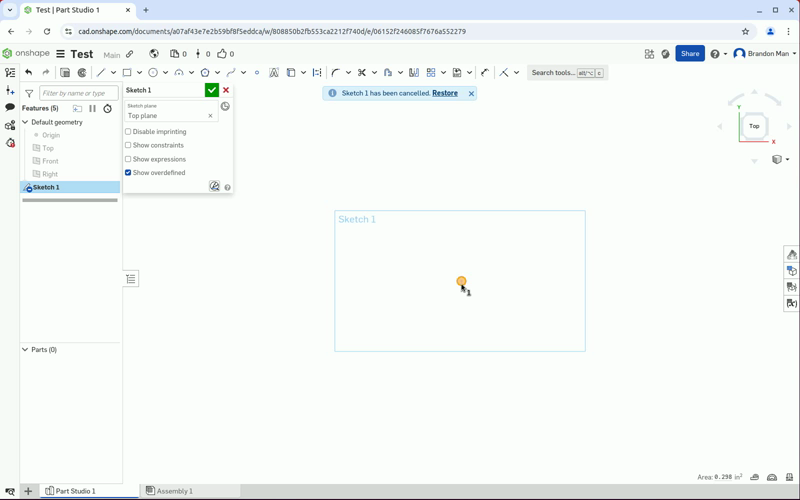
scroll(-6)
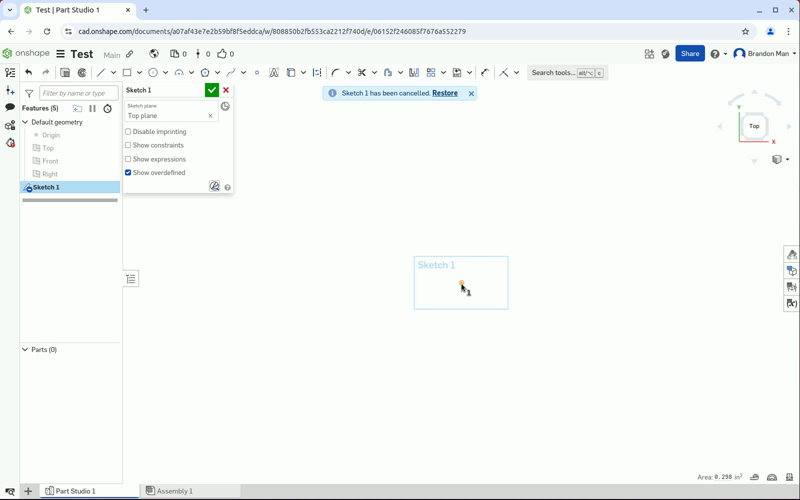
mouse_move(73, 352)
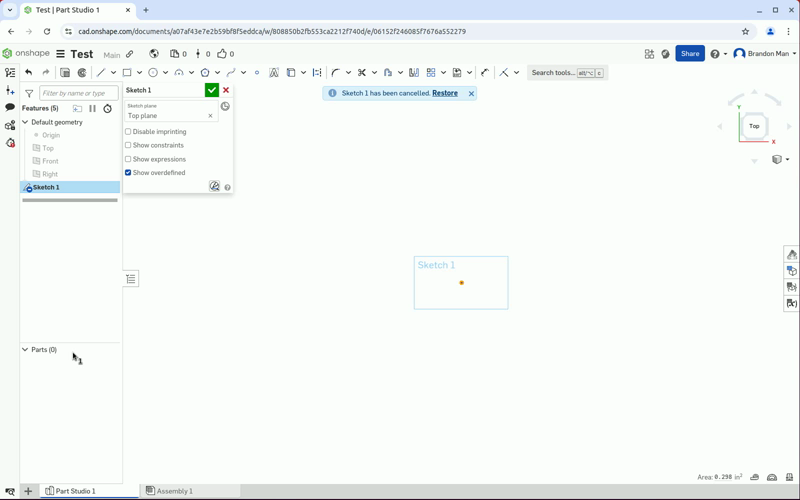
key(shift+y)
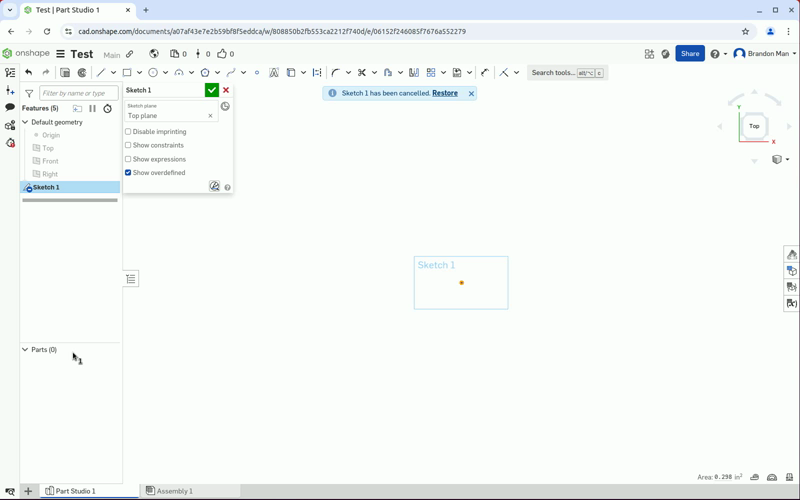
key(shift+e)
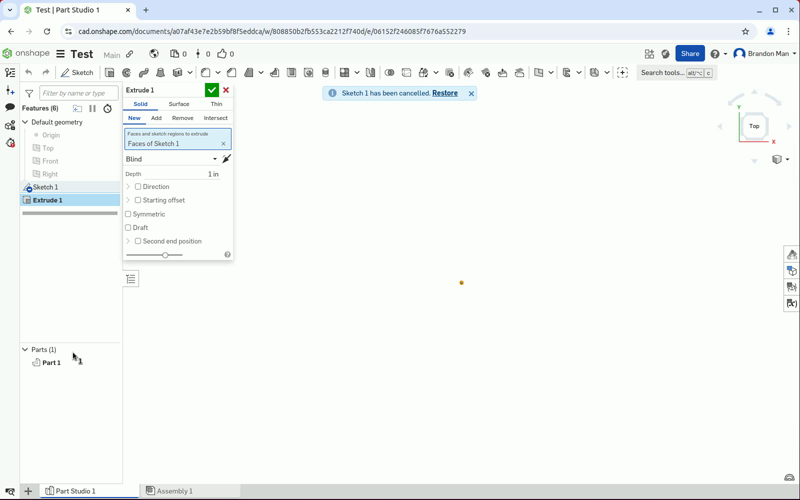
mouse_move(143, 106)
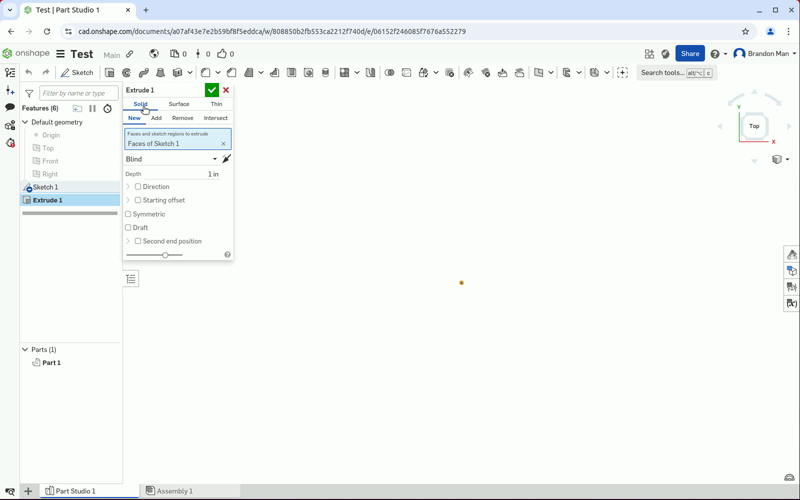
click(143, 106)
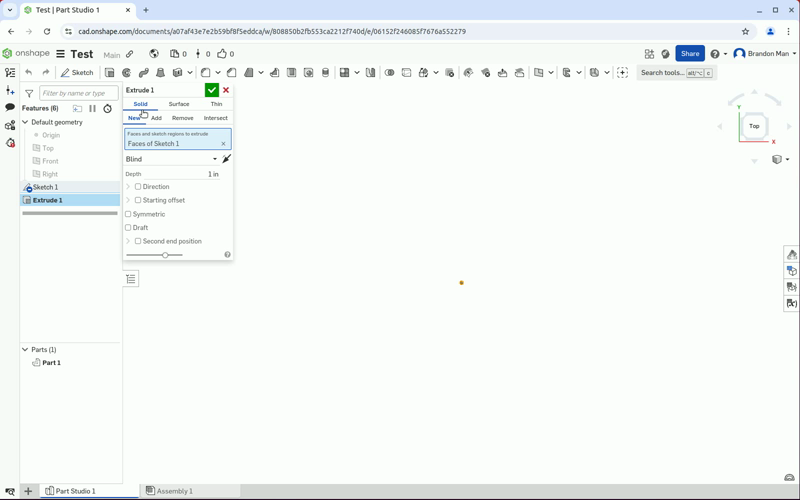
mouse_move(137, 120)
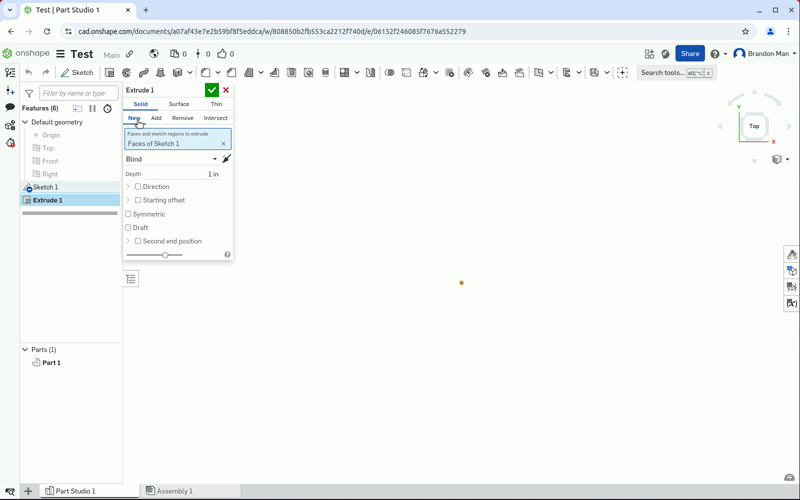
click(137, 120)
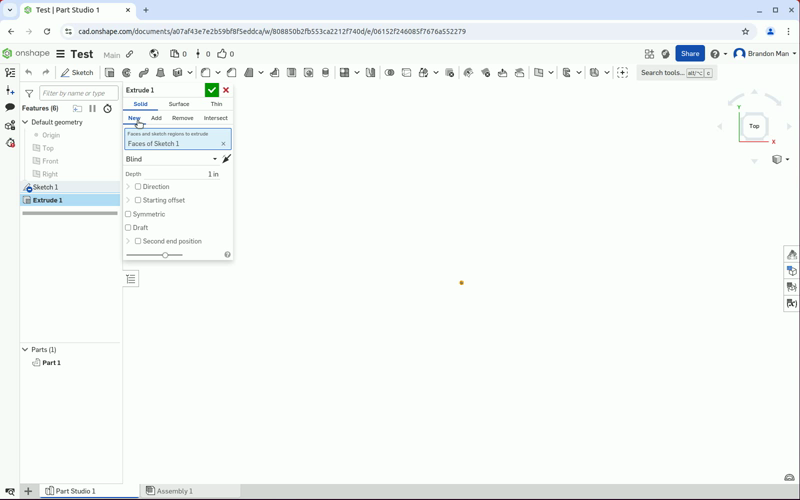
key(tab, 4)
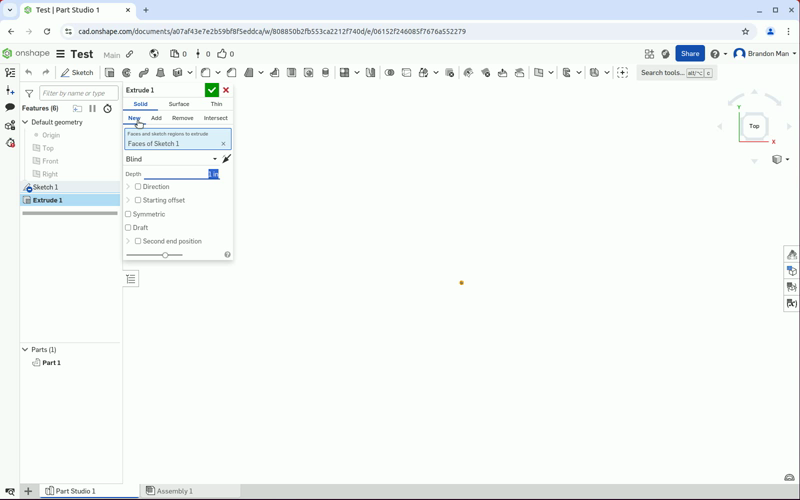
text(0.722)
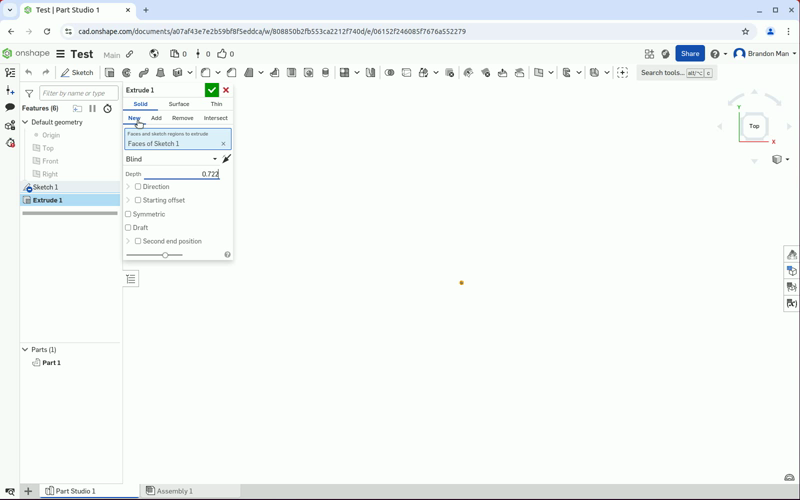
key(enter)
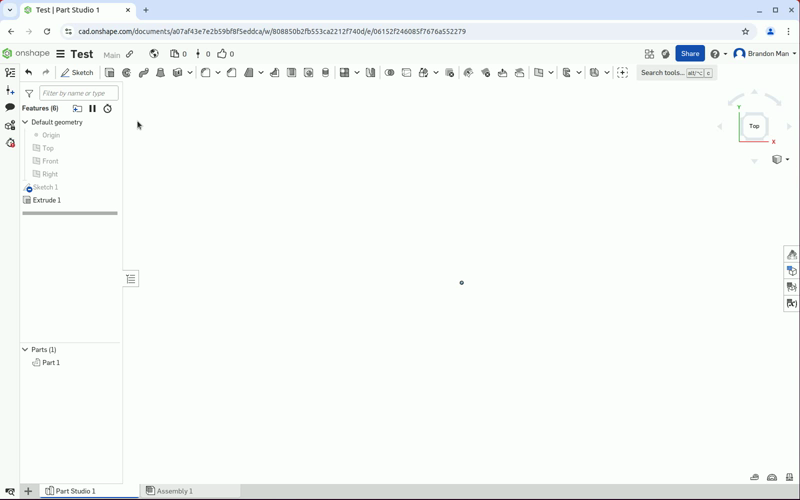
key(shift+h)
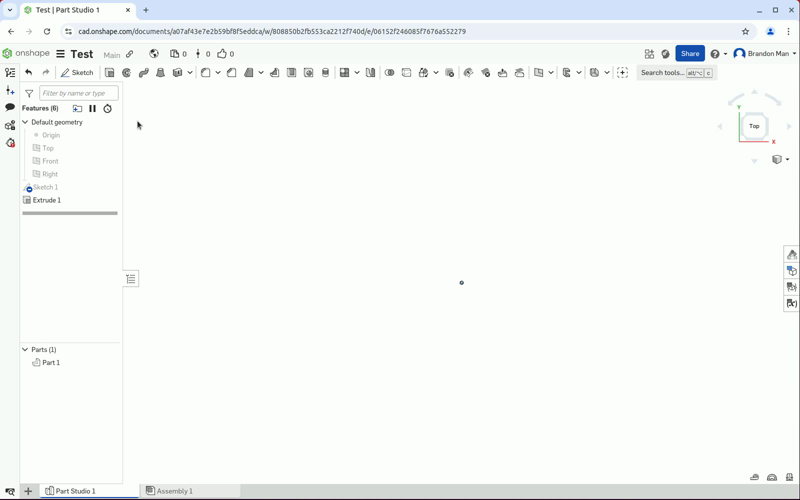
key(shift+h)
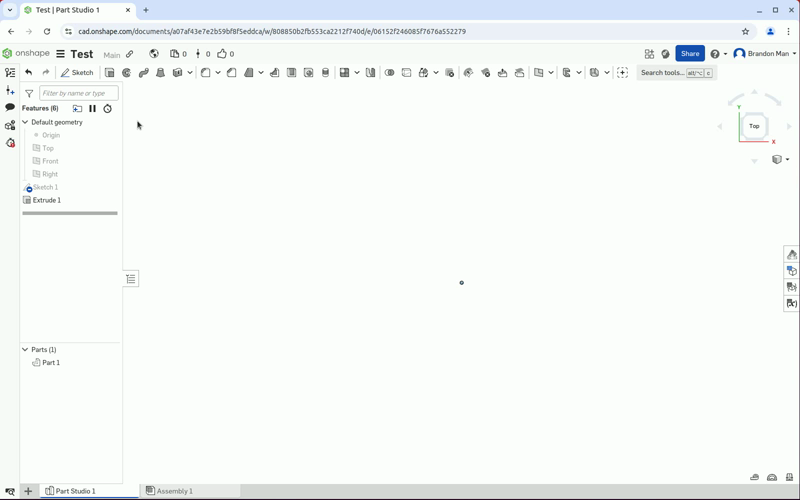
mouse_move(73, 189)
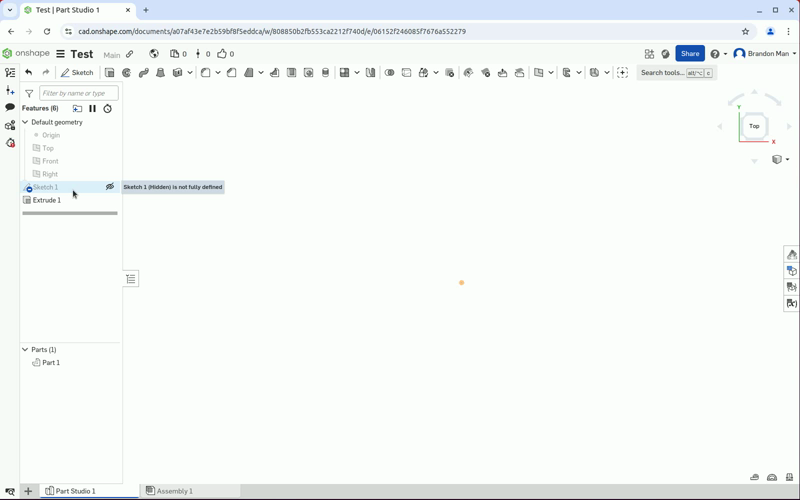
click(73, 189)
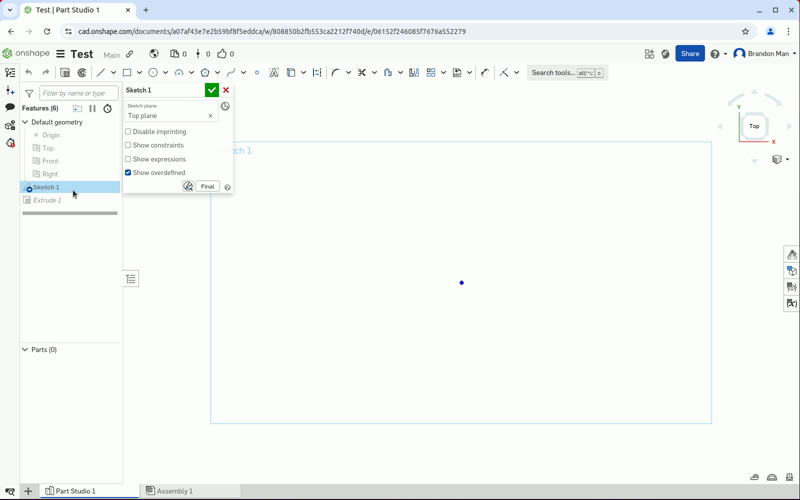
mouse_move(229, 92)
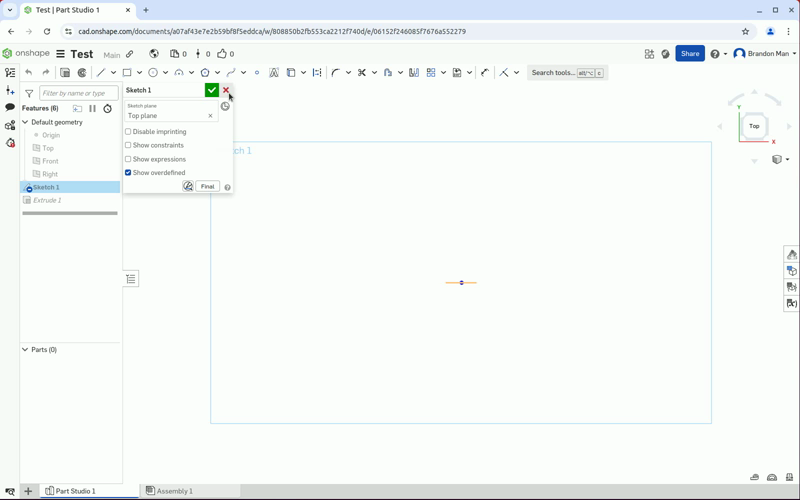
click(229, 92)
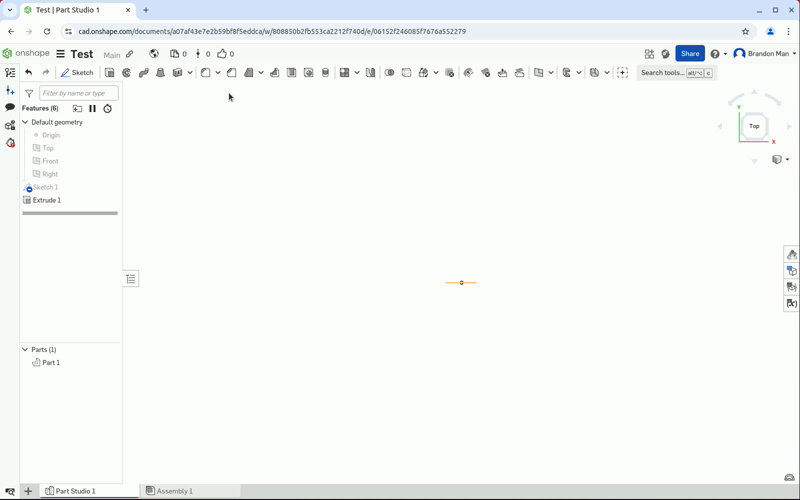
mouse_move(541, 75)
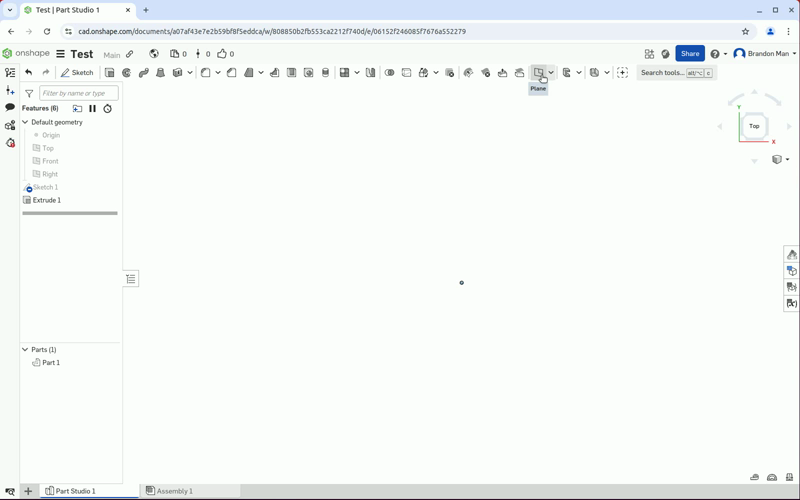
click(541, 75)
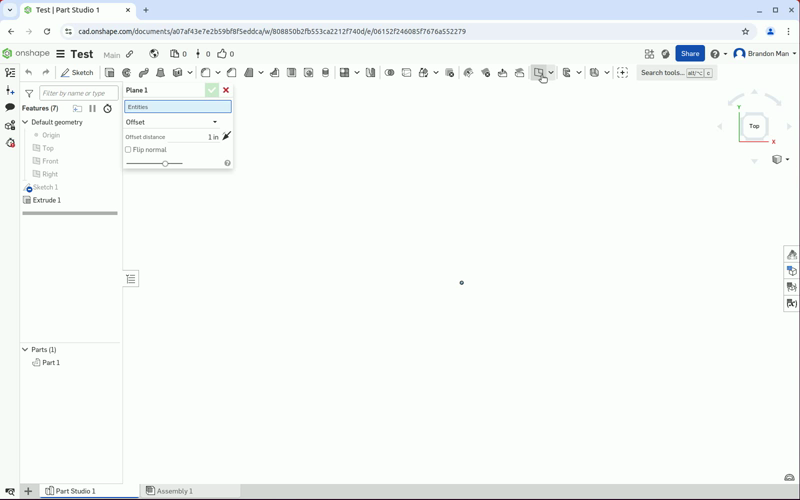
mouse_move(73, 150)
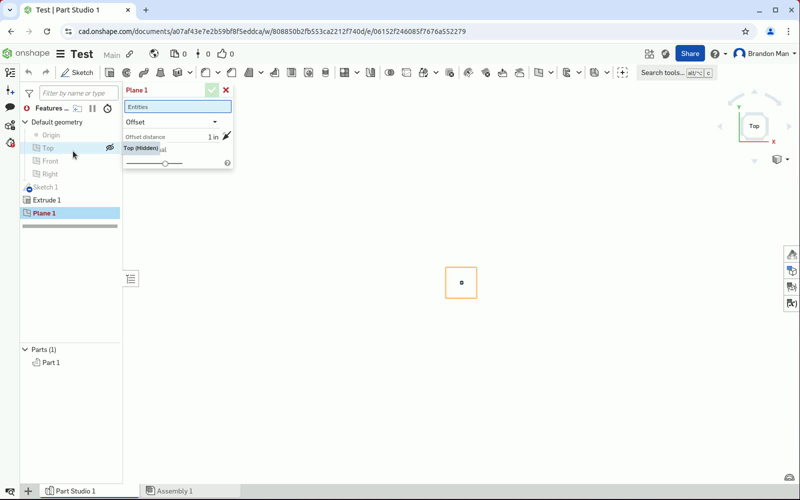
click(73, 150)
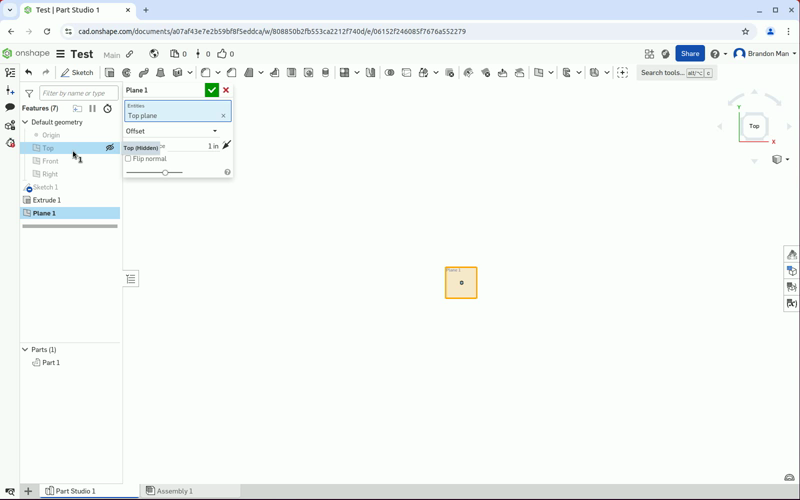
key(tab, 2)
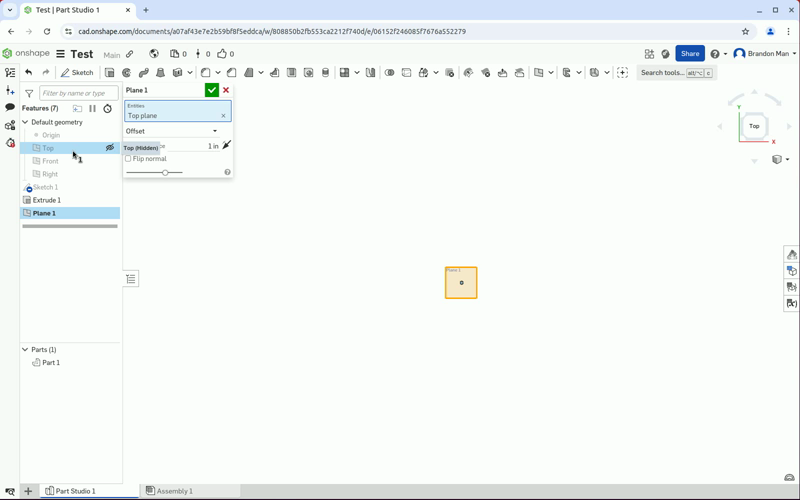
text(0.709)
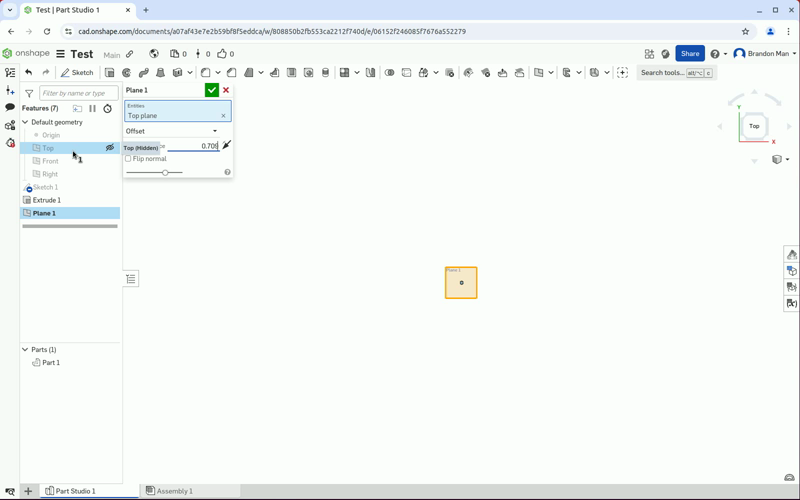
key(enter, 2)
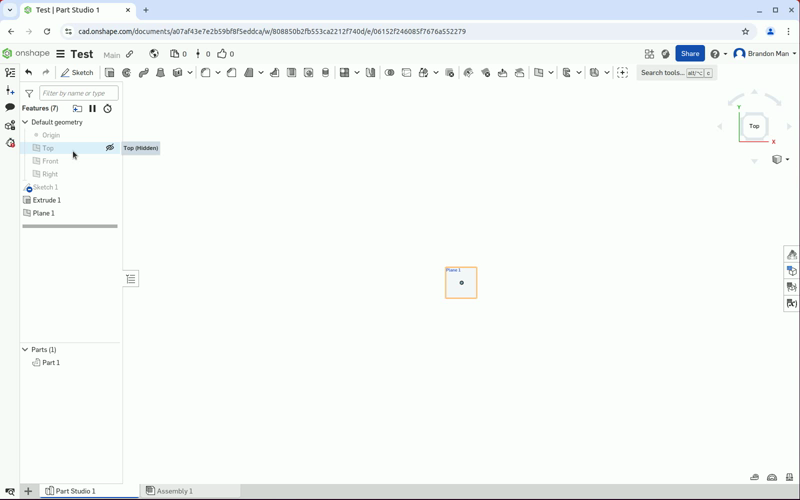
key(shift+s)
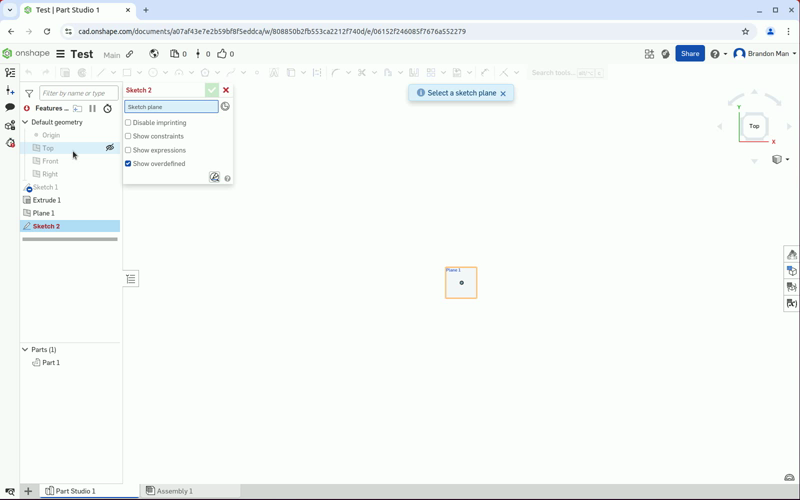
mouse_move(73, 215)
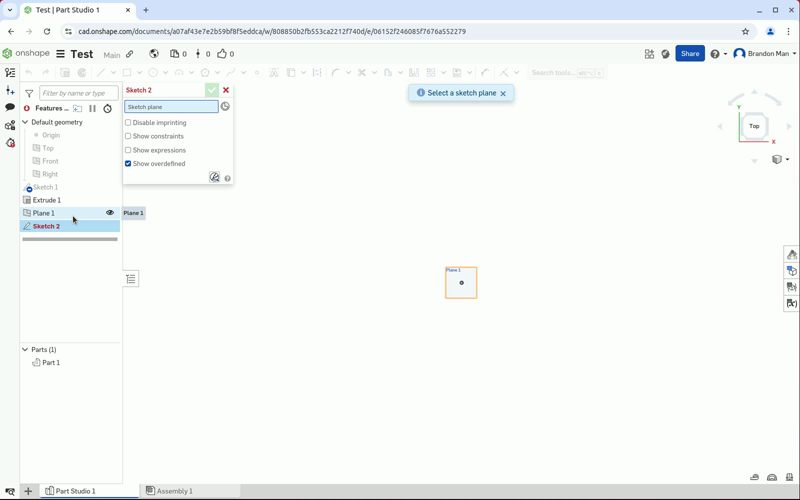
click(73, 215)
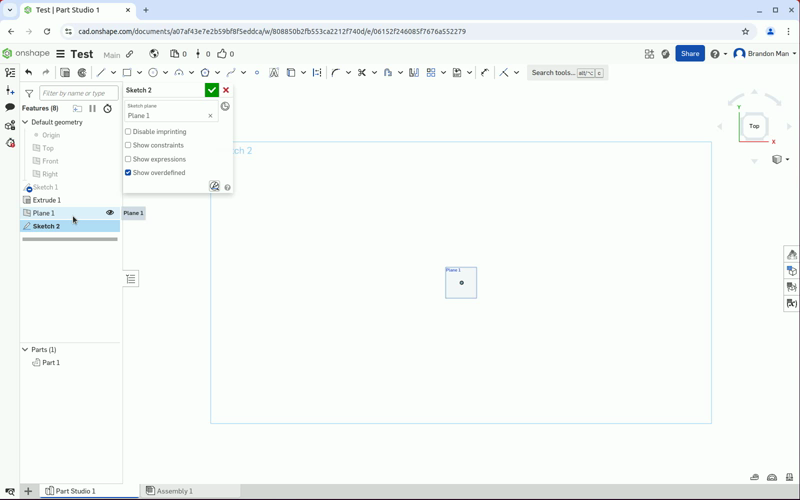
mouse_move(73, 352)
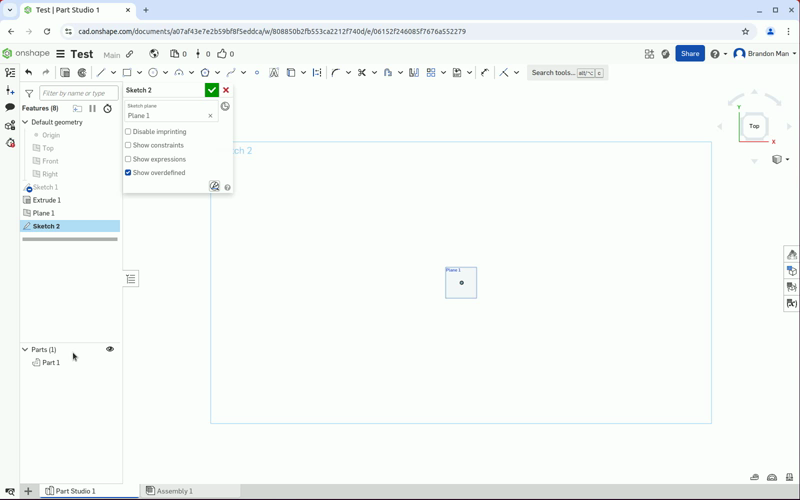
key(y)
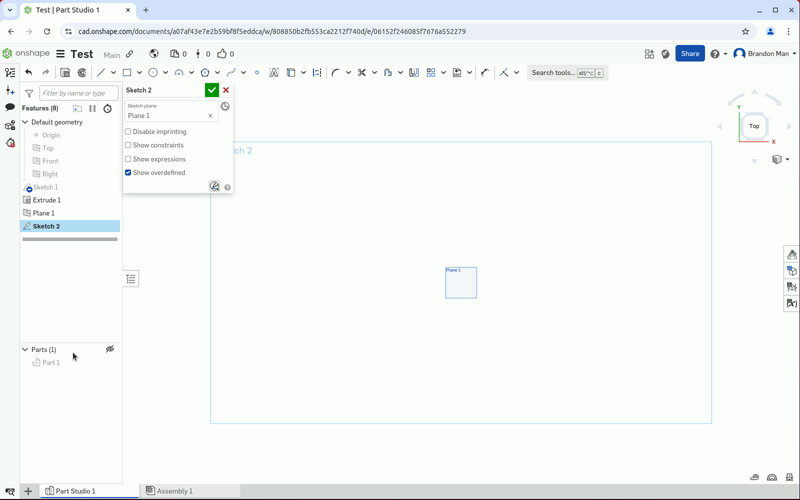
key(c)
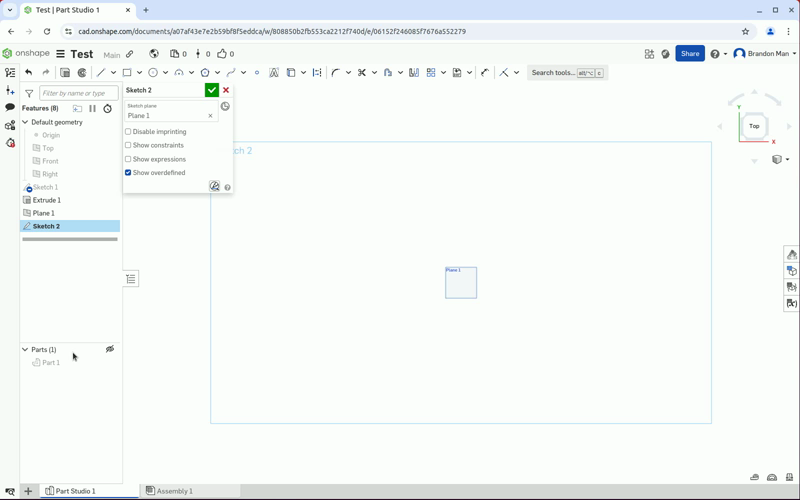
key_down(shift)
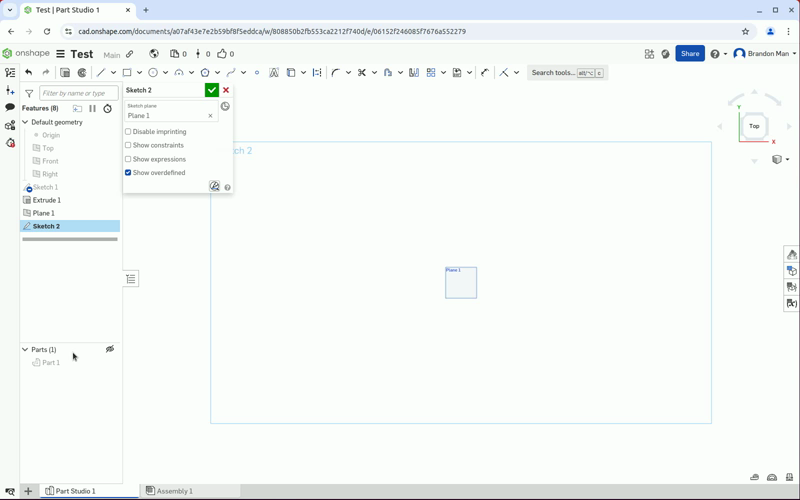
mouse_move(461, 282)
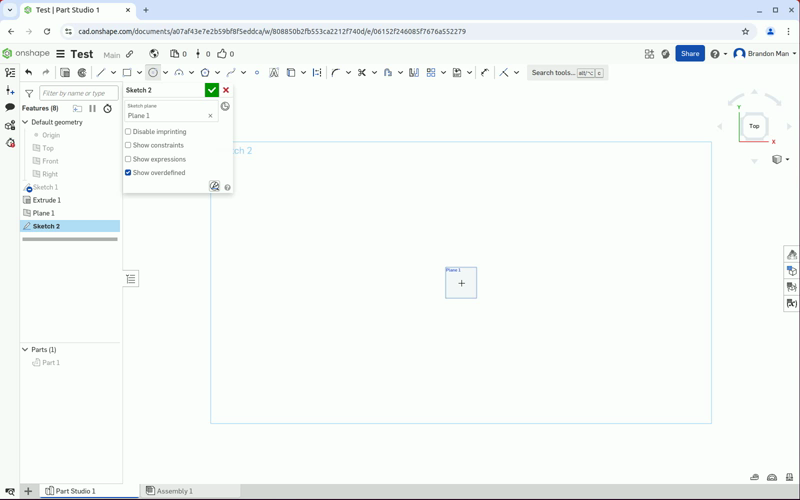
click(461, 282)
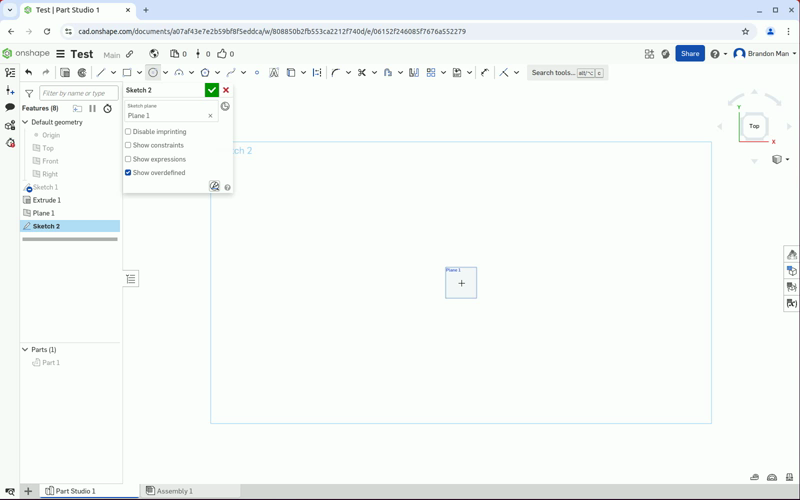
key_up(shift)
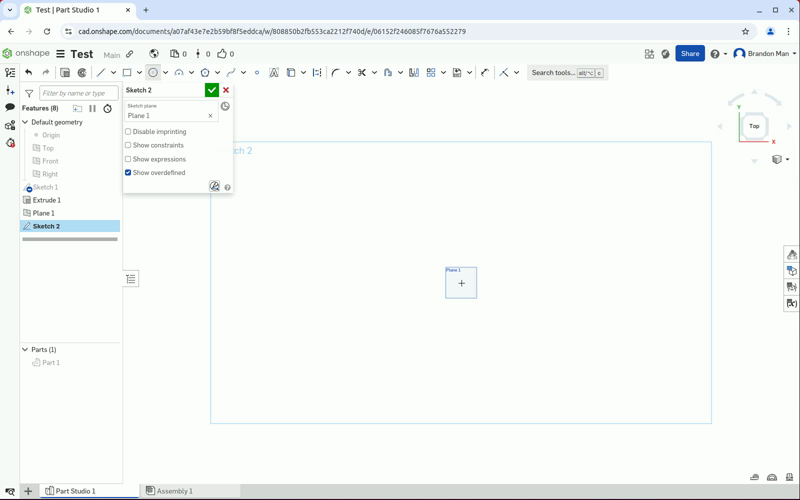
mouse_move(463, 282)
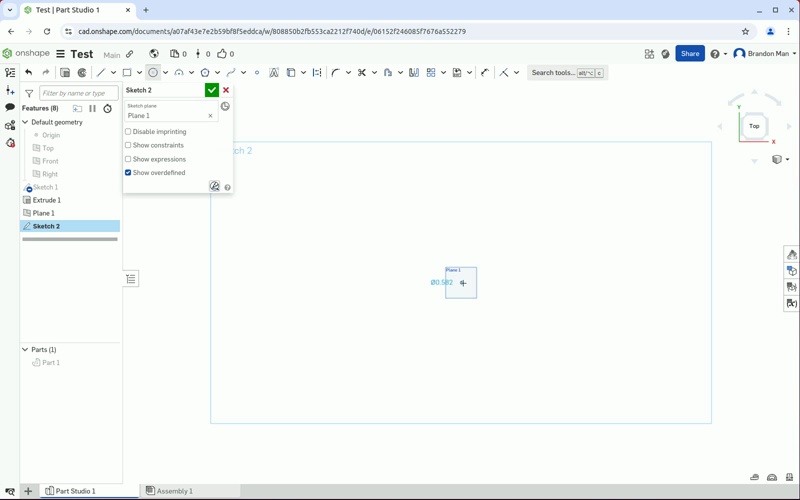
scroll(6)
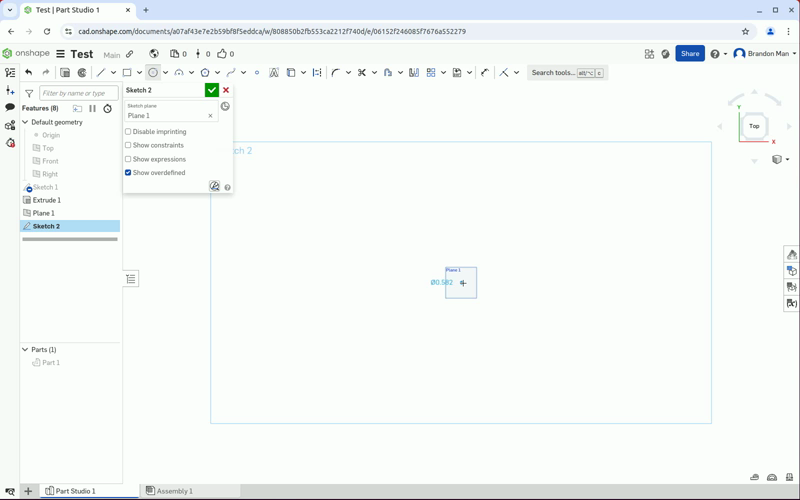
scroll(6)
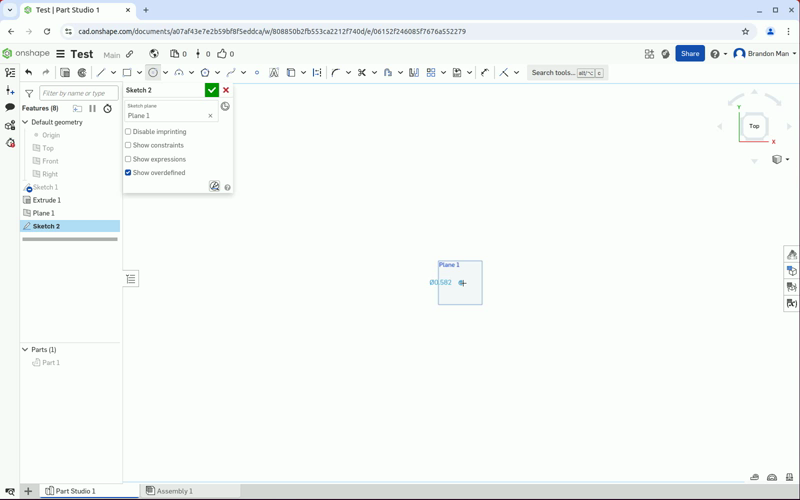
scroll(6)
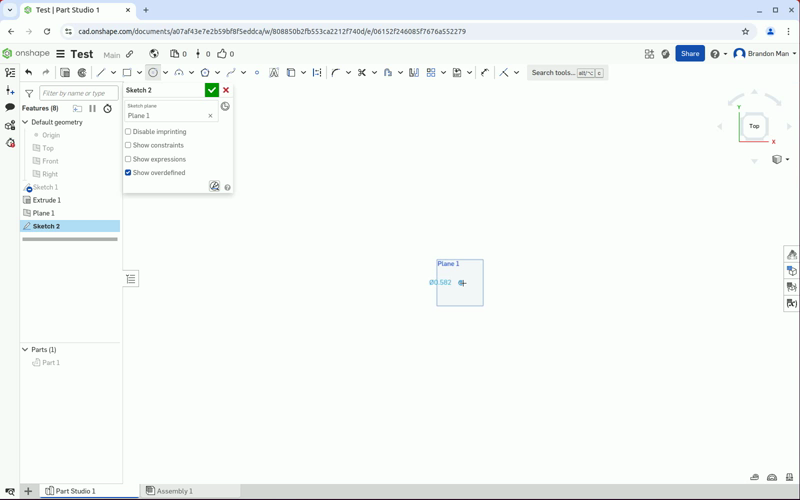
scroll(6)
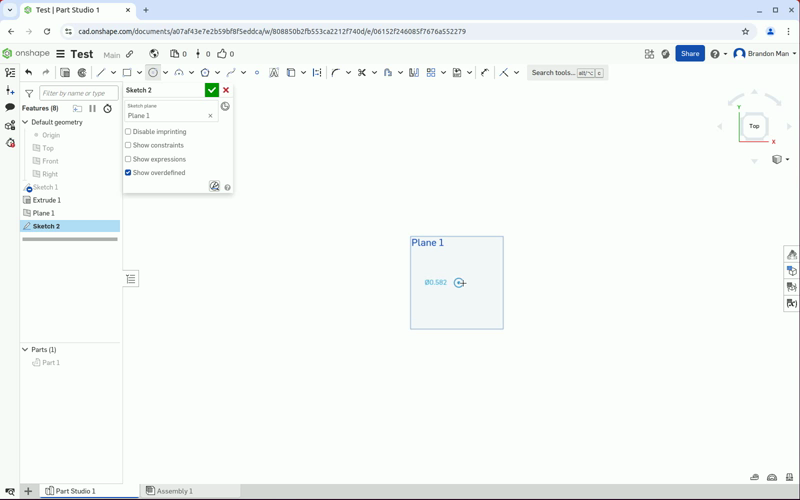
scroll(6)
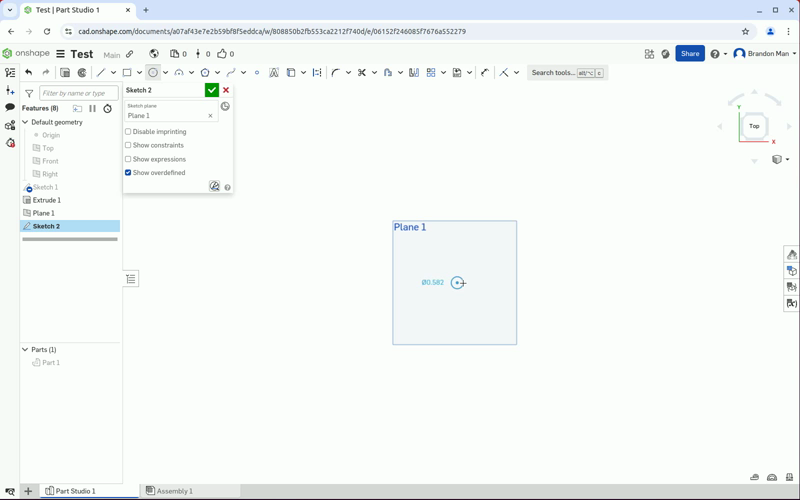
scroll(6)
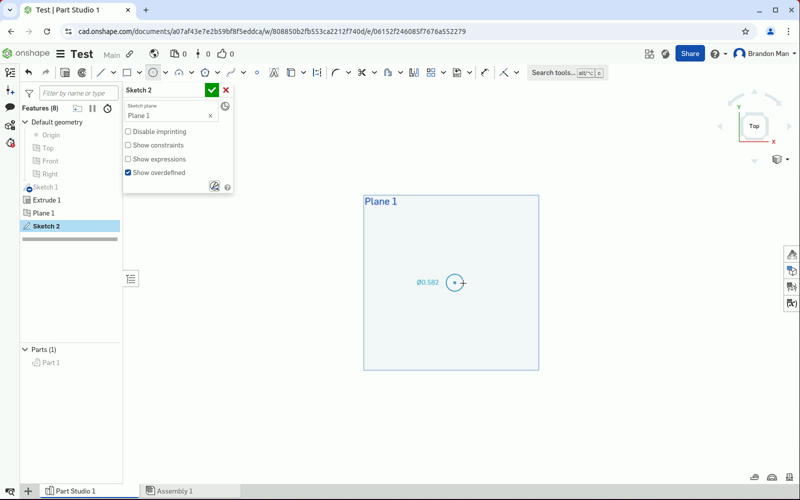
scroll(6)
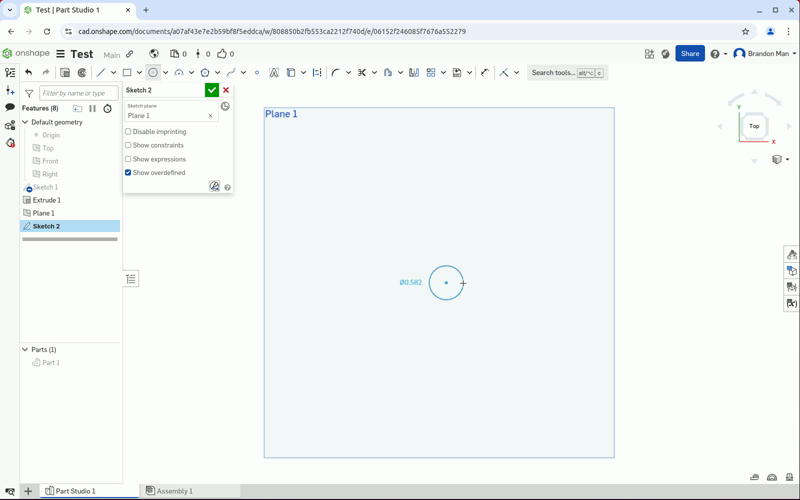
click(463, 282)
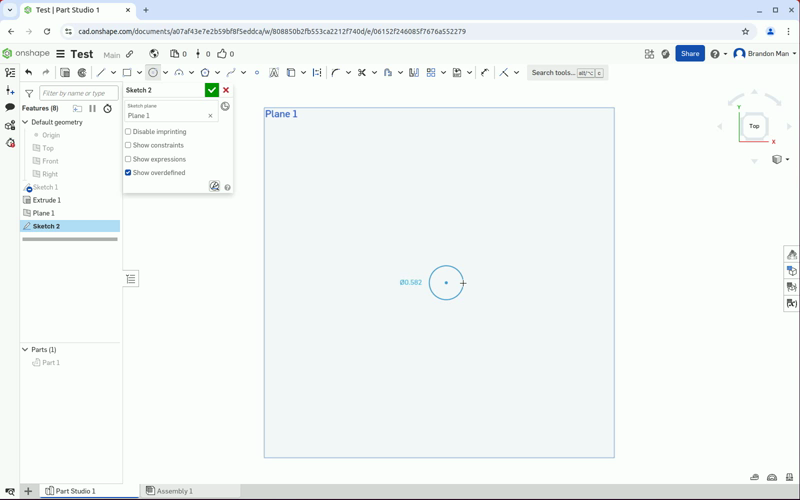
scroll(-6)
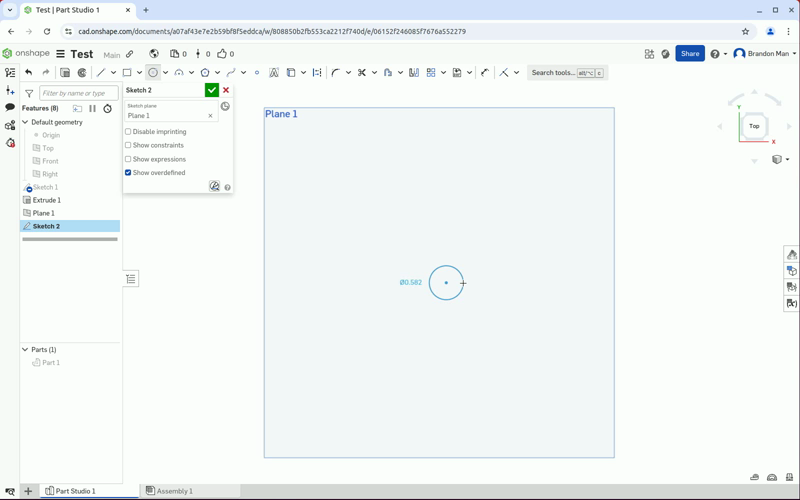
scroll(-6)
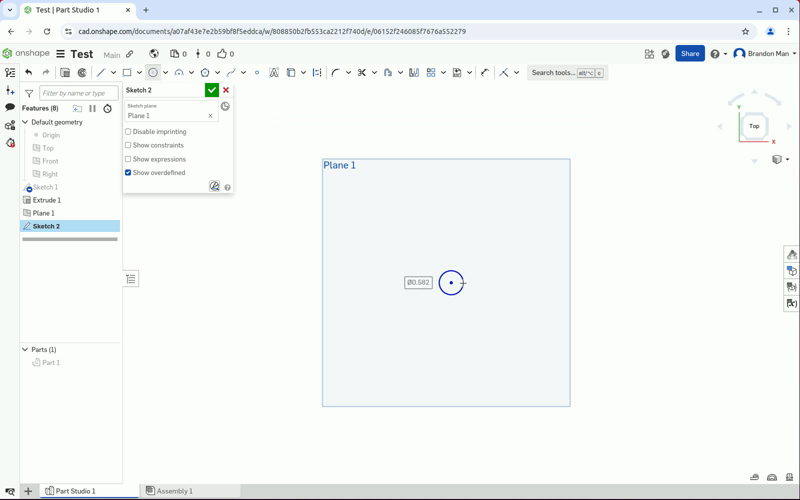
scroll(-6)
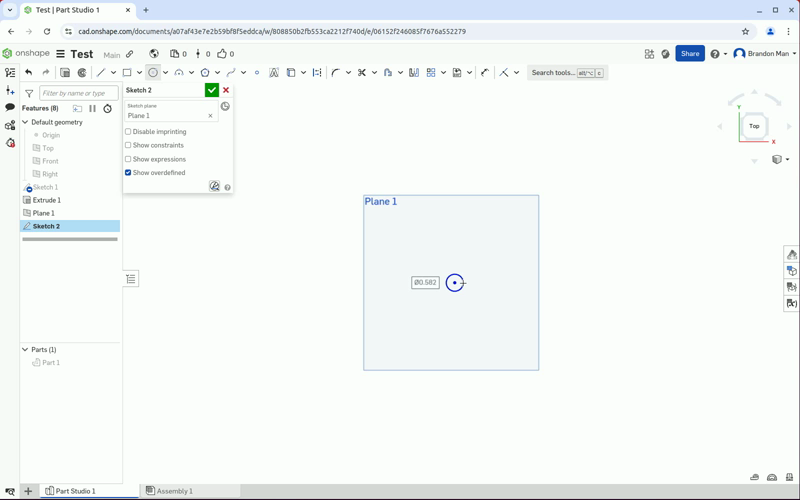
scroll(-6)
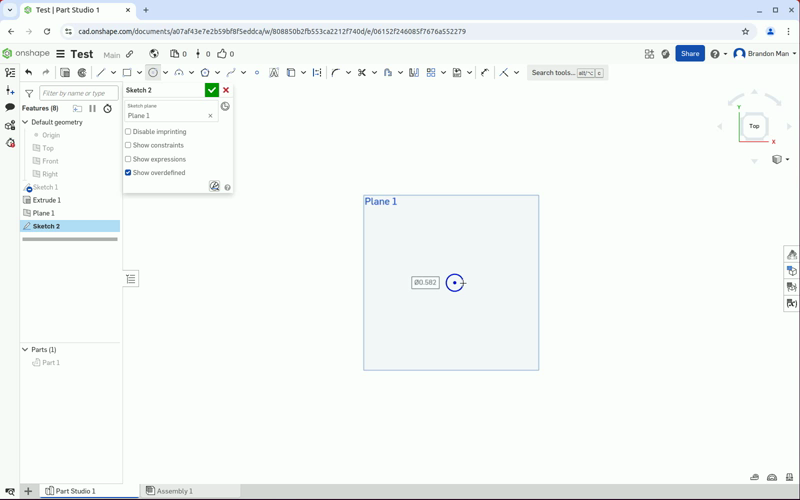
scroll(-6)
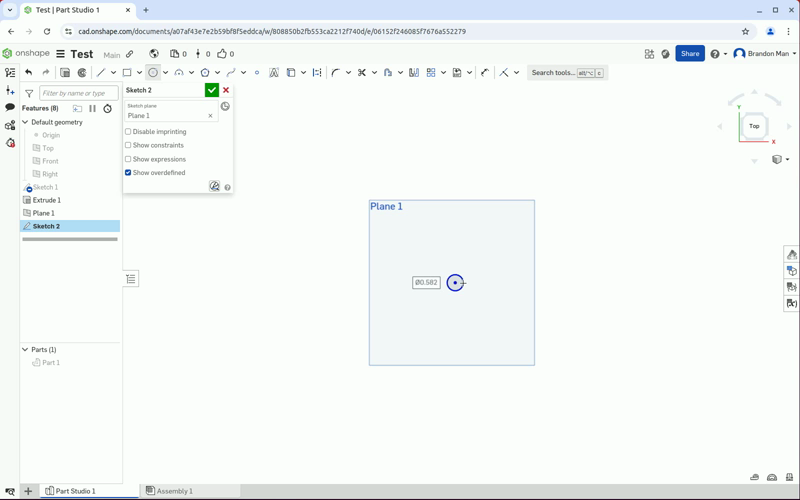
scroll(-6)
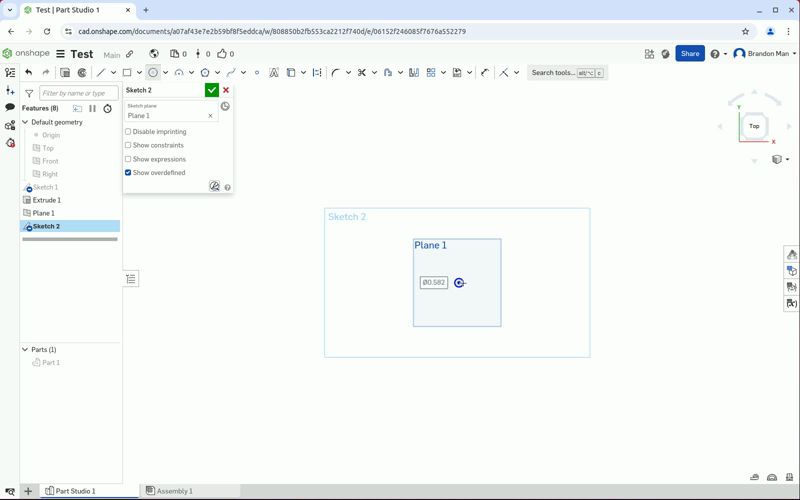
scroll(-6)
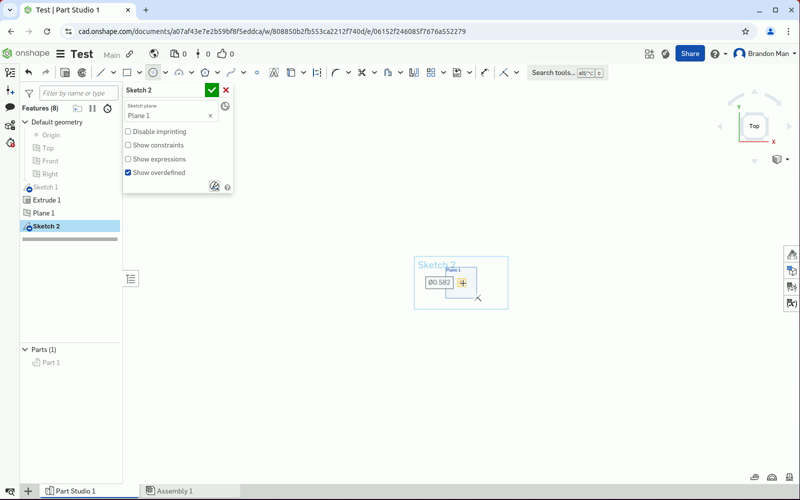
key(esc)
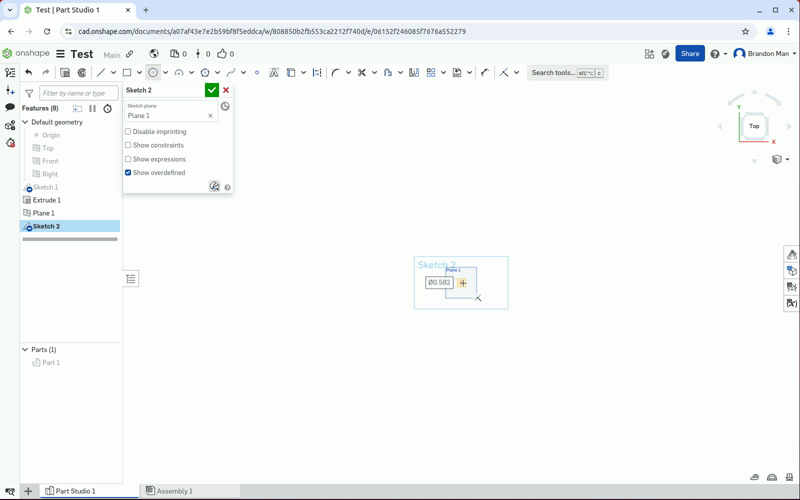
mouse_move(462, 281)
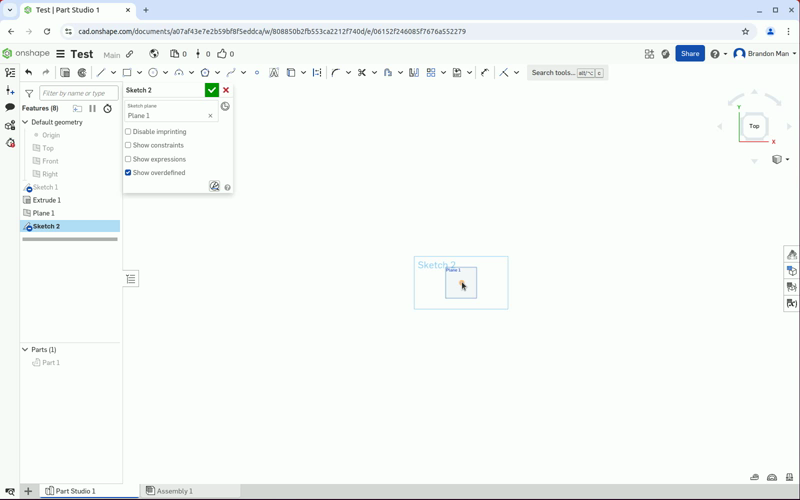
scroll(6)
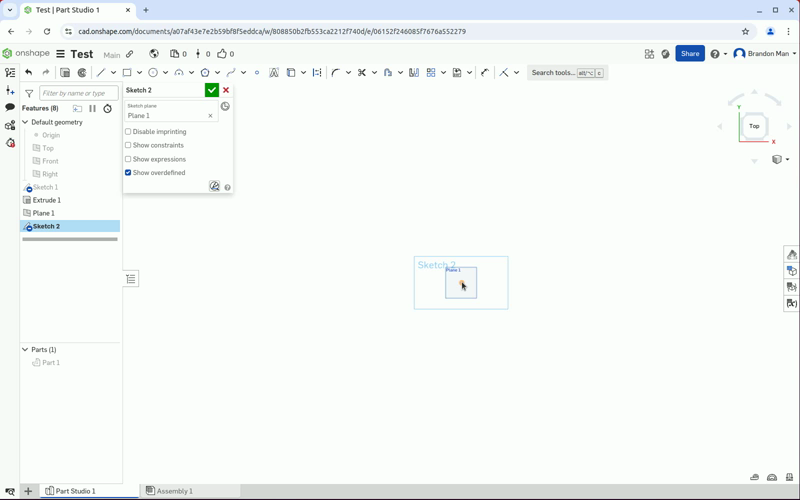
scroll(6)
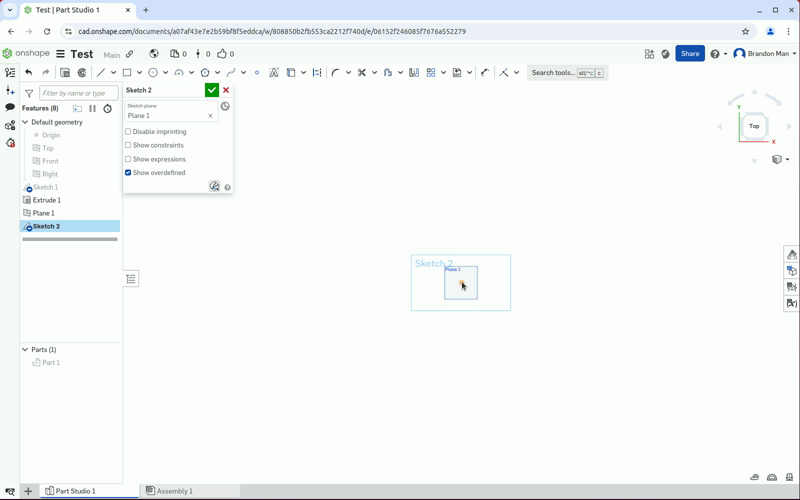
scroll(6)
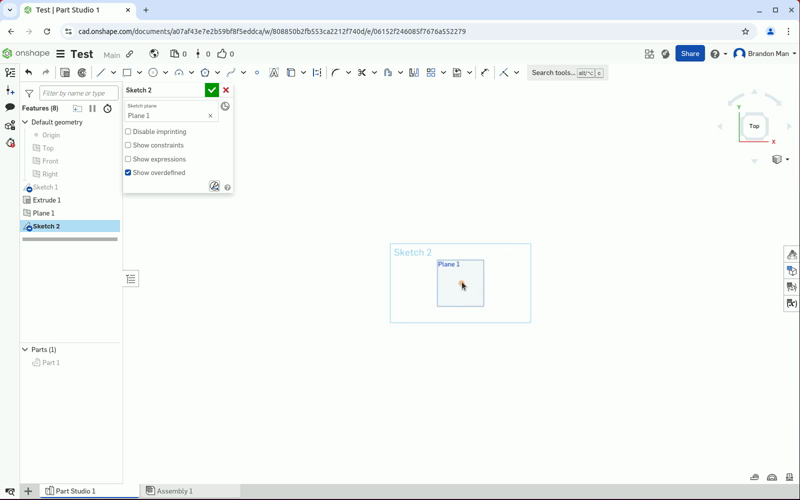
scroll(6)
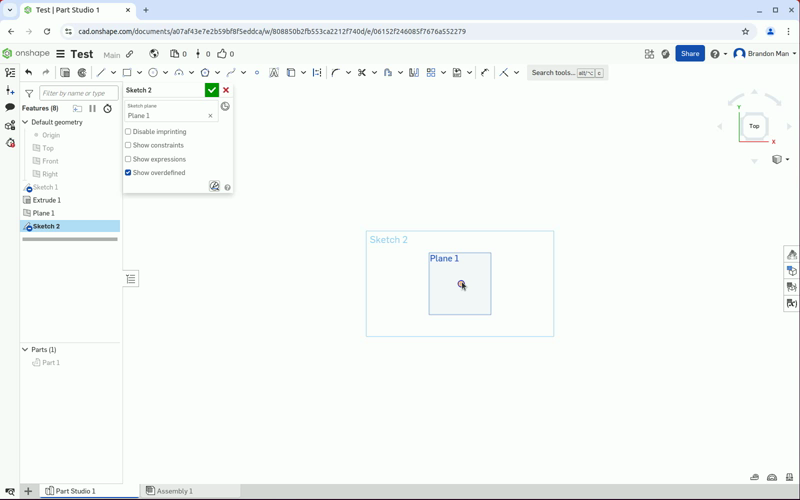
scroll(6)
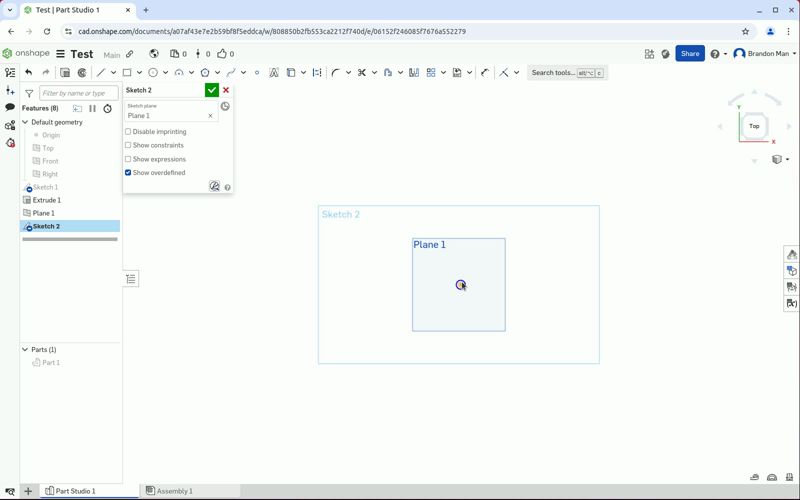
scroll(6)
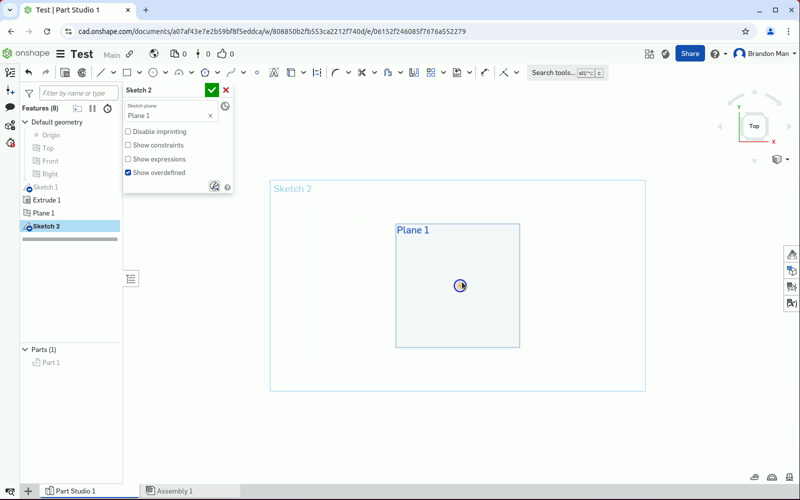
scroll(6)
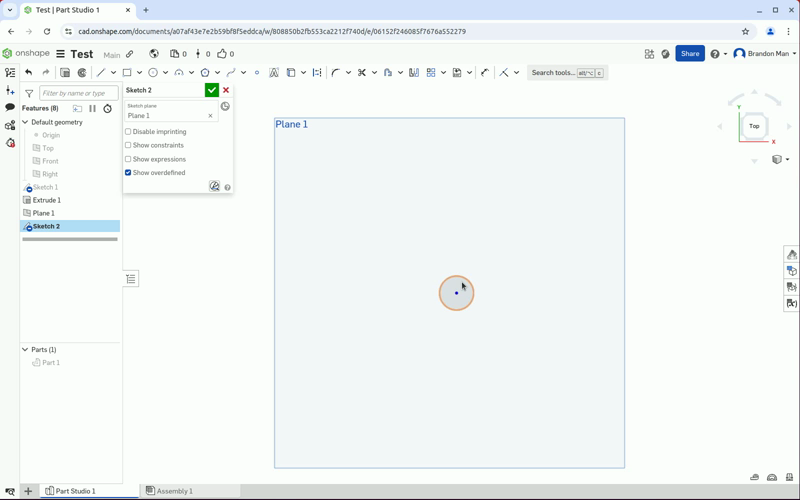
click(462, 281)
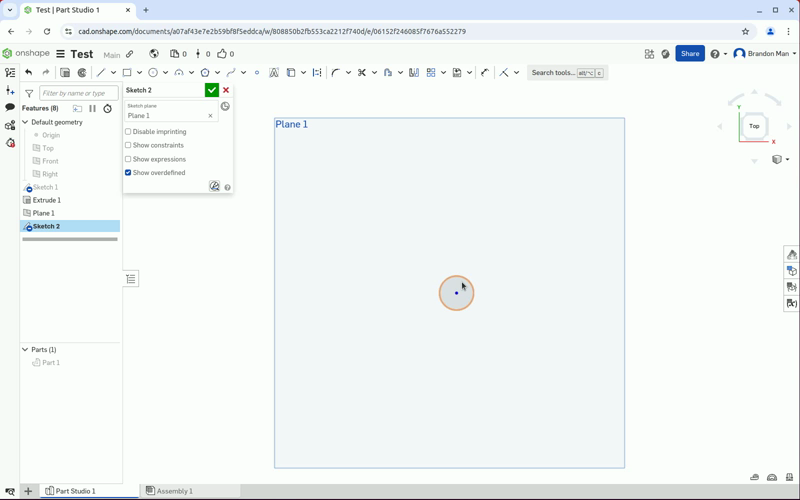
scroll(-6)
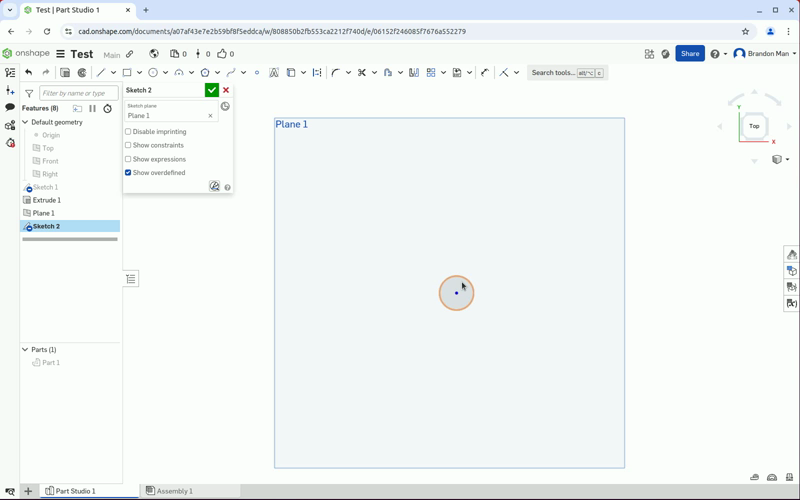
scroll(-6)
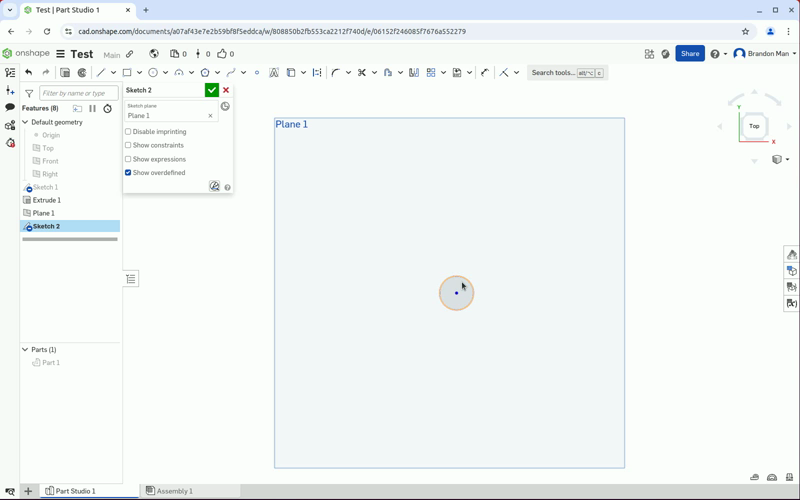
scroll(-6)
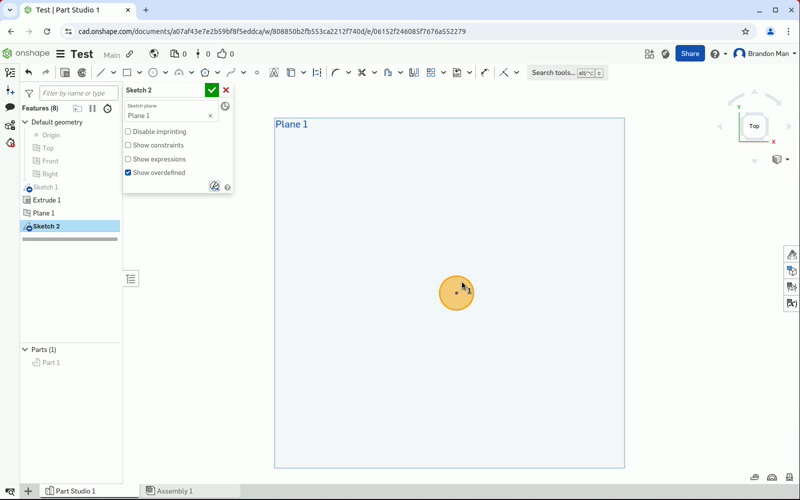
scroll(-6)
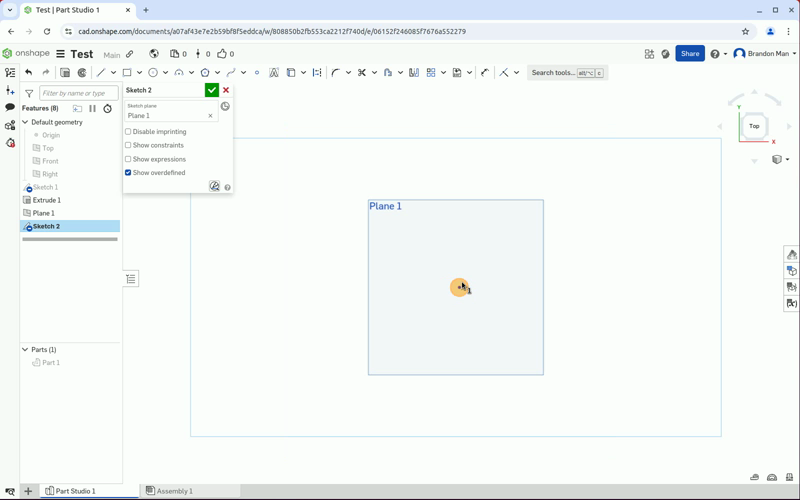
scroll(-6)
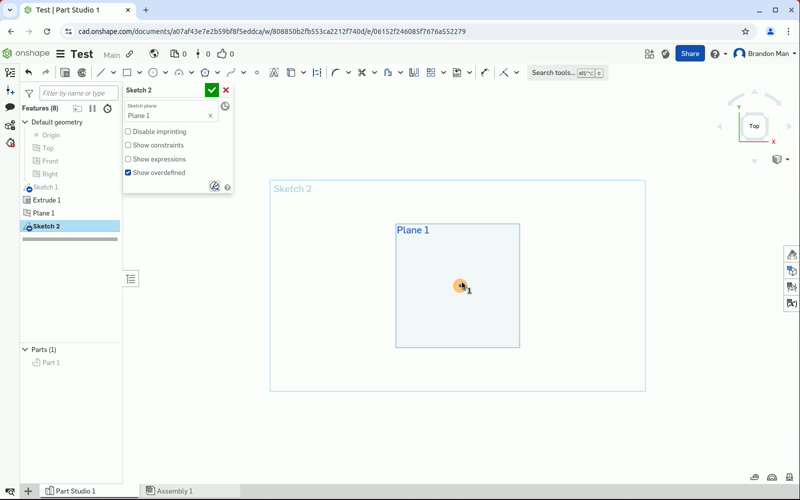
scroll(-6)
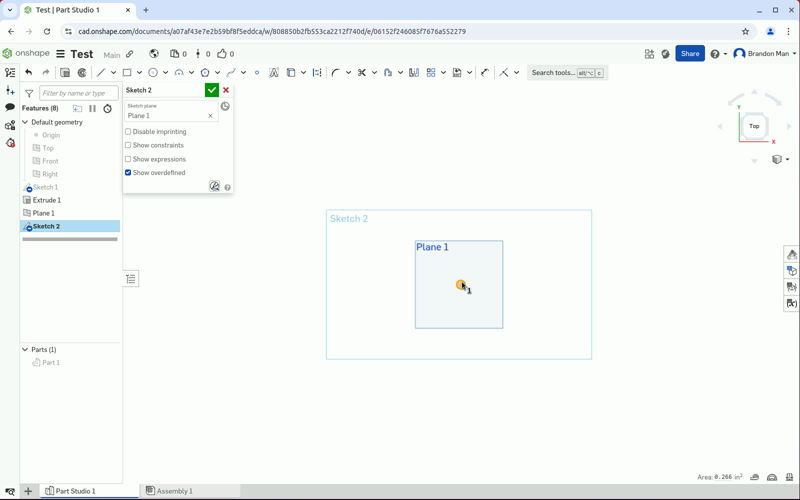
scroll(-6)
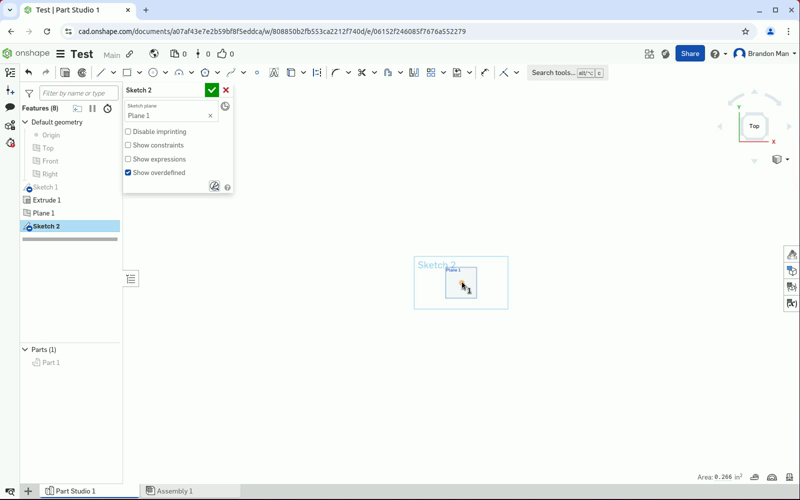
mouse_move(73, 352)
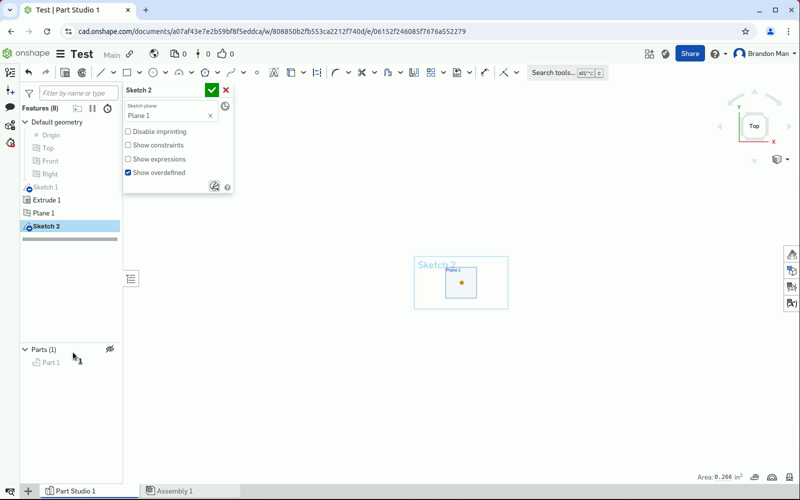
key(shift+y)
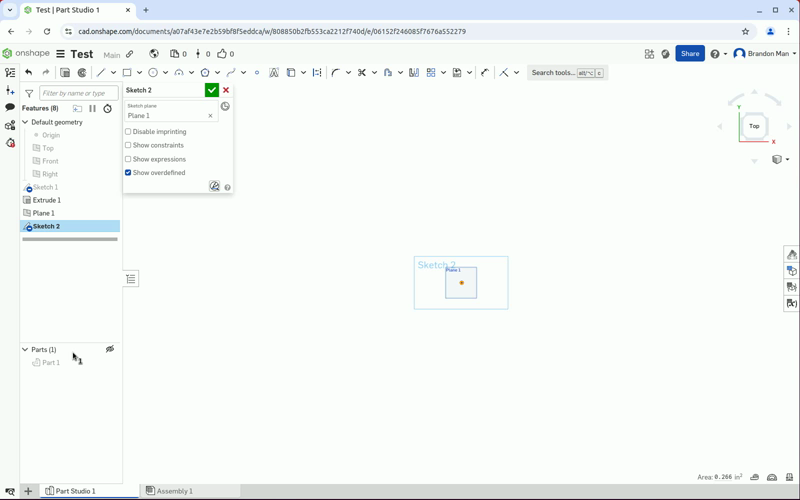
key(shift+e)
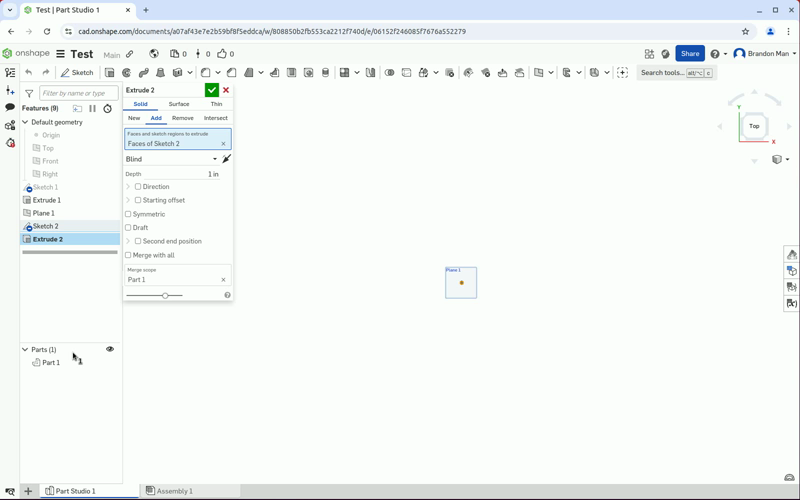
mouse_move(143, 106)
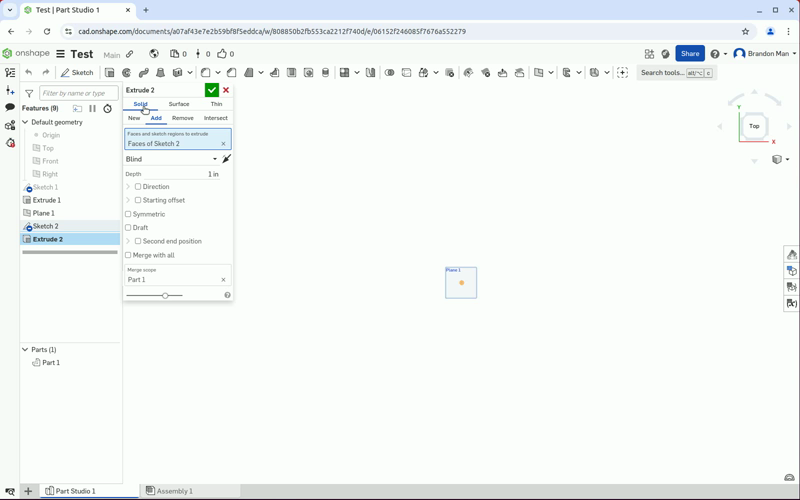
click(143, 106)
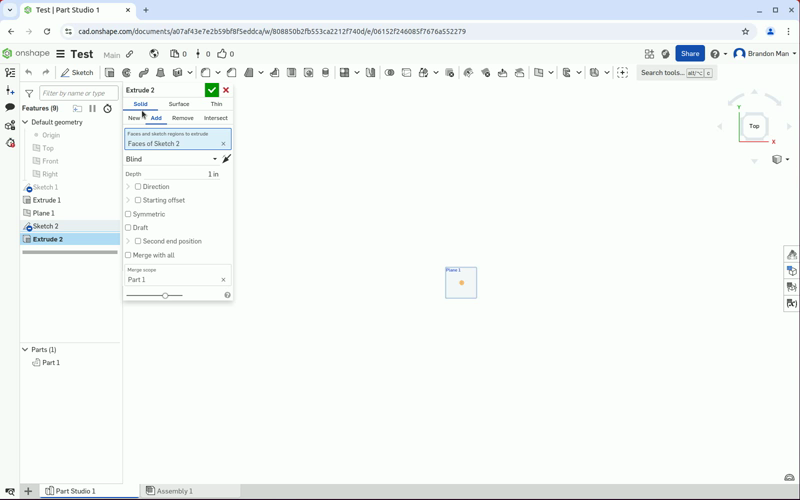
mouse_move(137, 120)
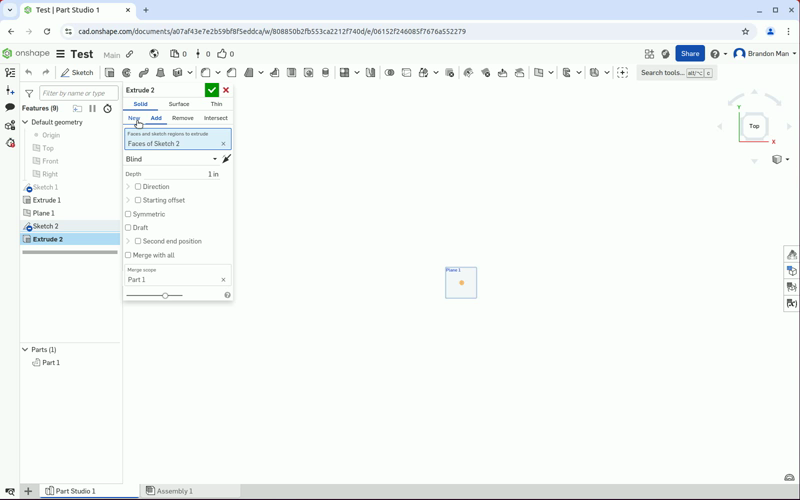
click(137, 120)
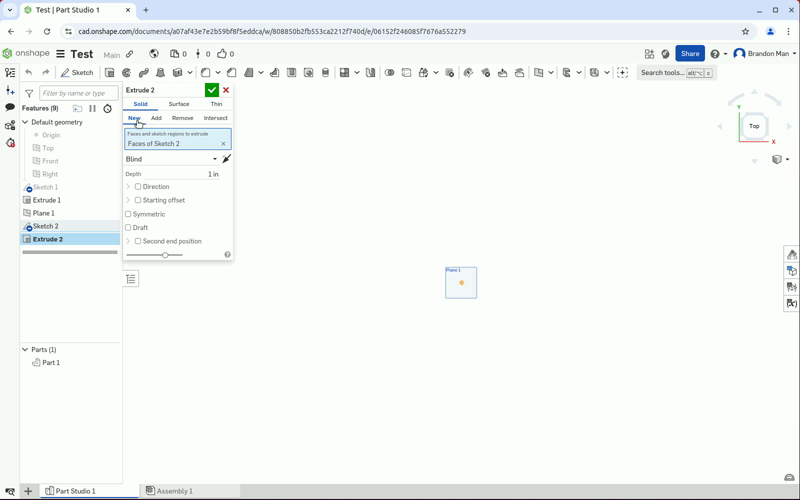
key(tab, 4)
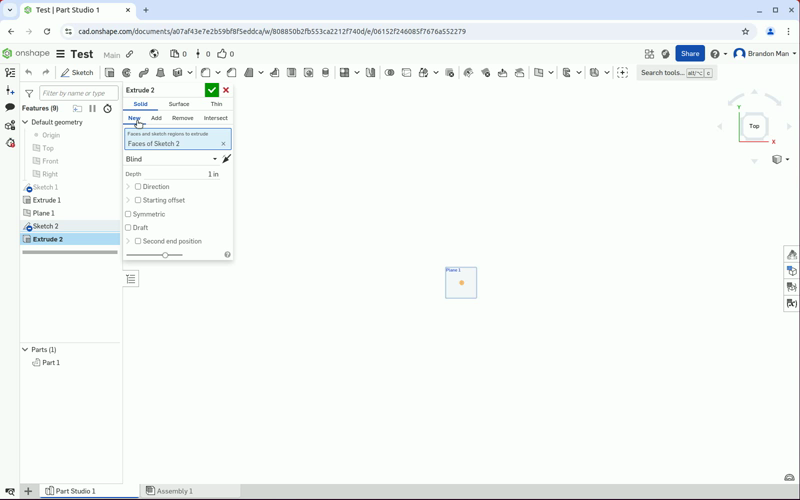
text(21.664)
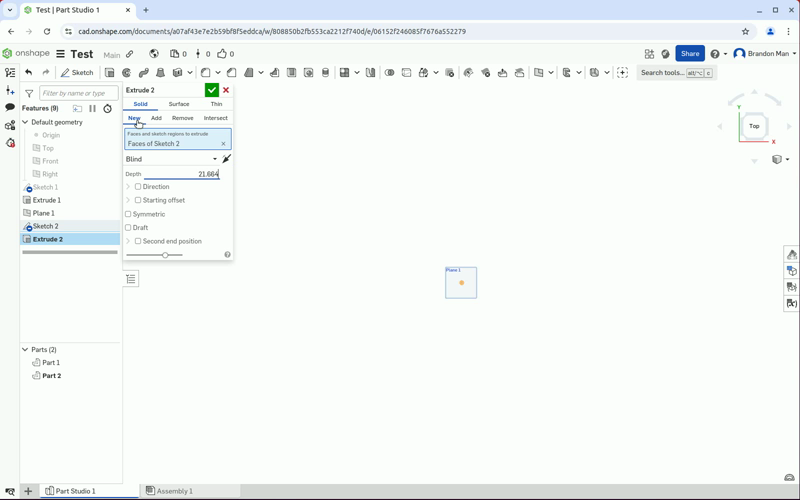
key(enter)
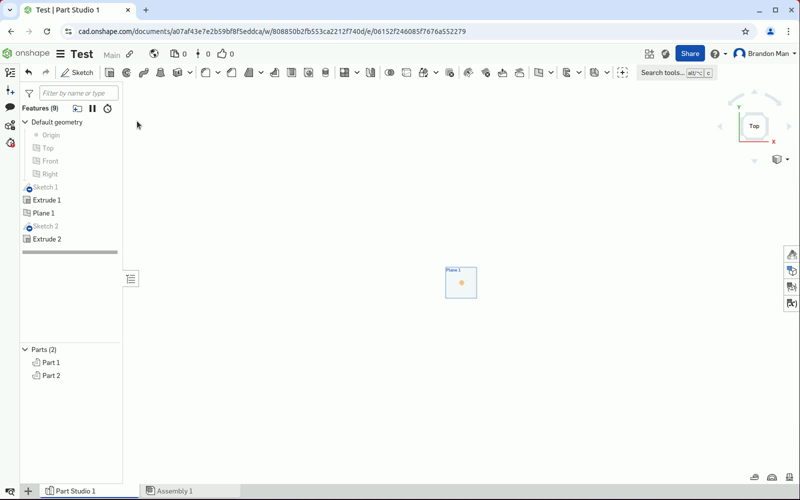
key(shift+h)
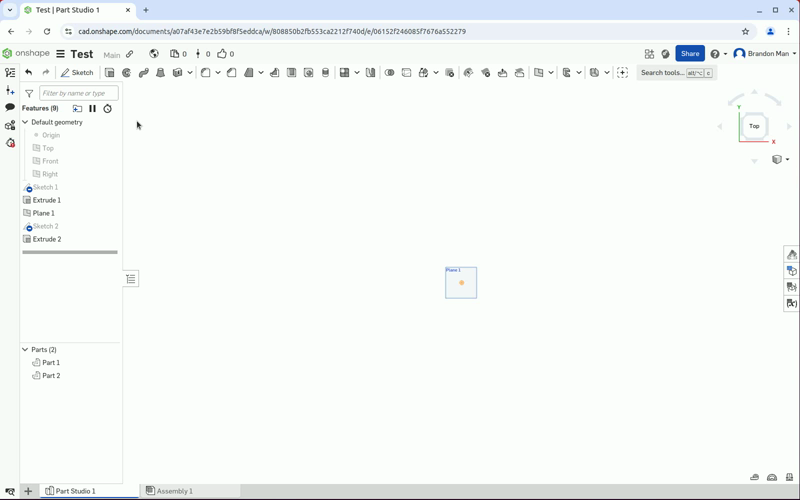
key(shift+h)
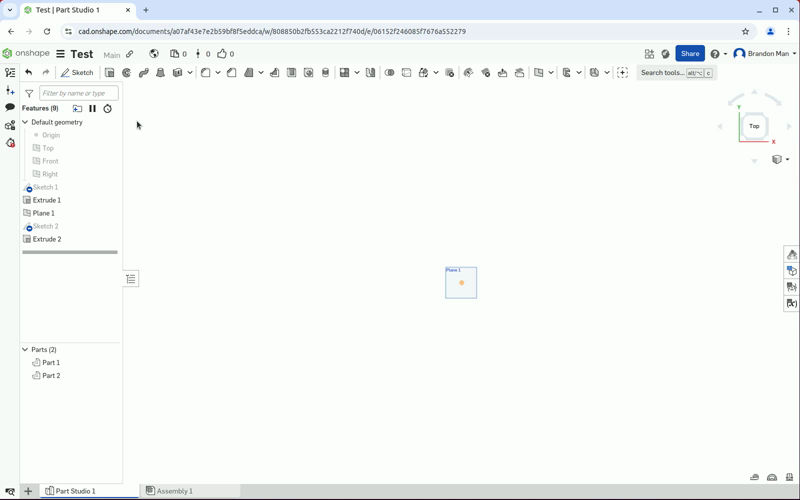
key(shift+7)
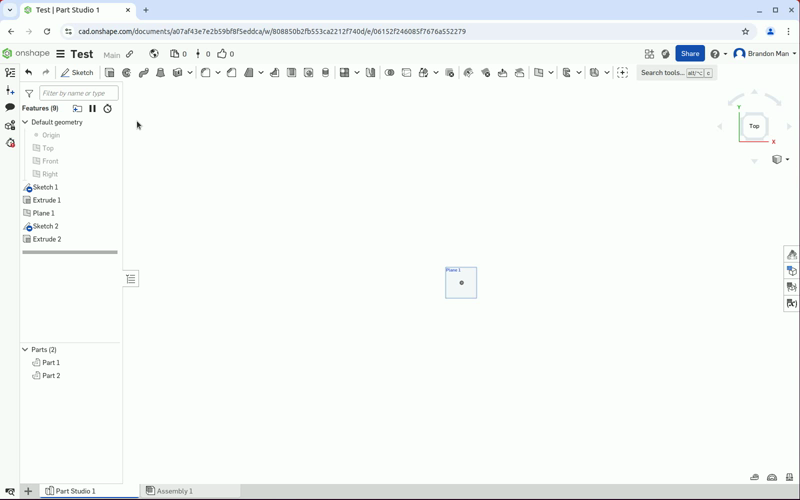
key(up, 3)
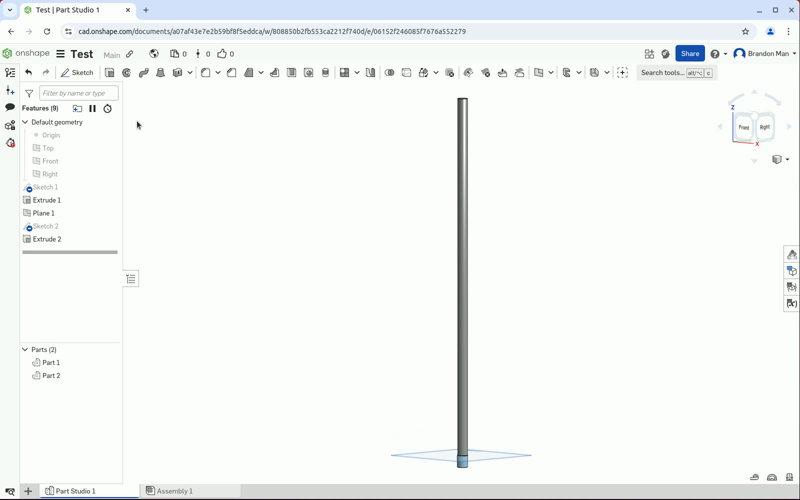
key(left, 3)
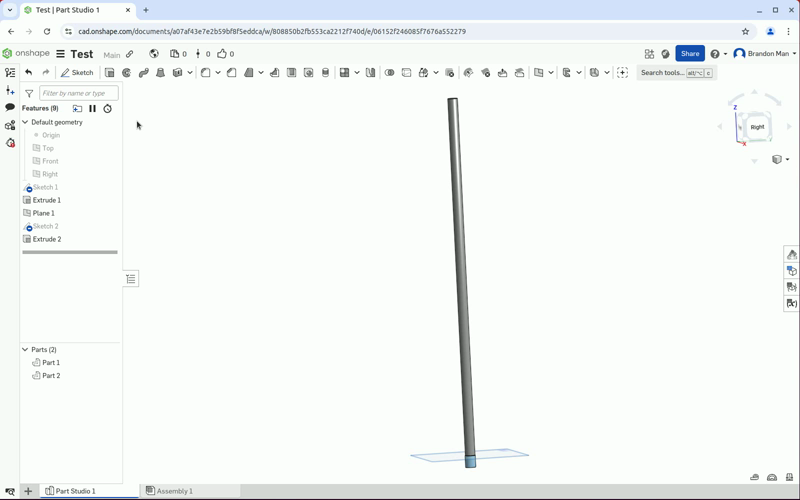
key(right, 3)
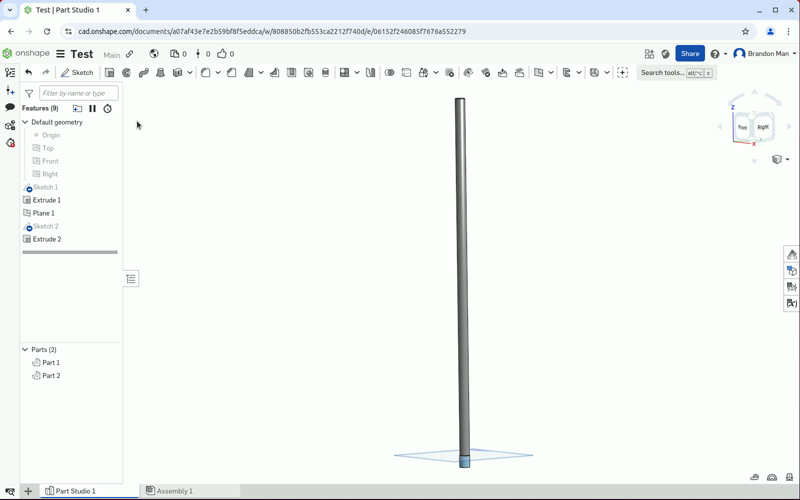
key(down, 3)
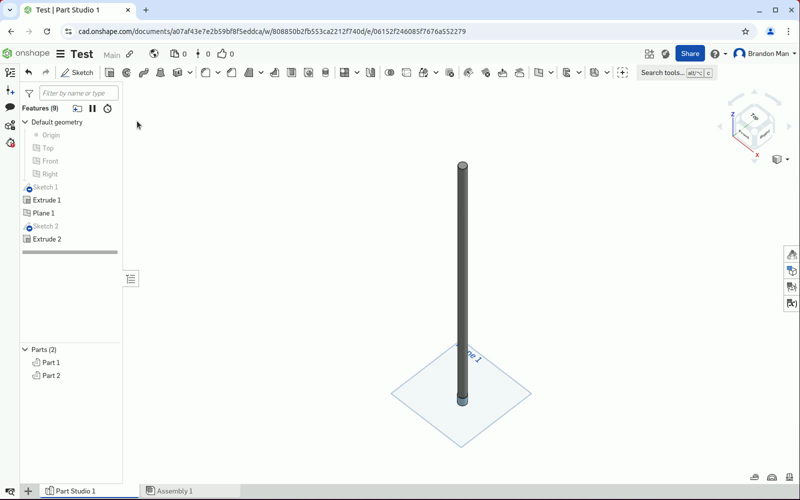
mouse_move(73, 189)
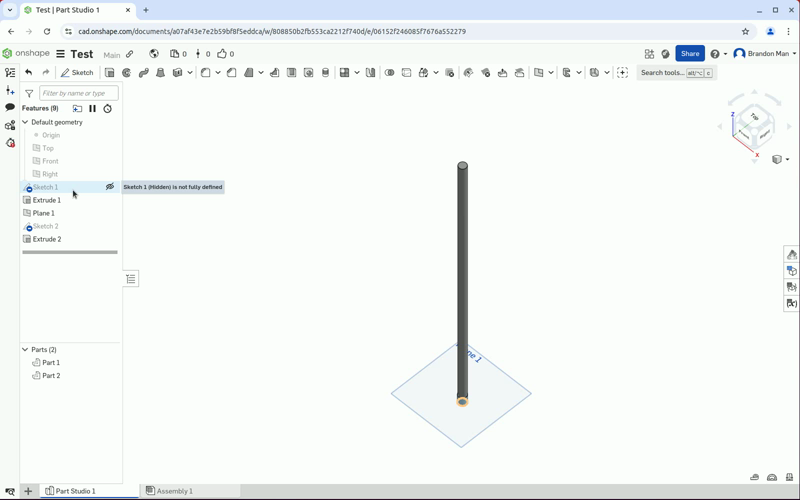
click(73, 189)